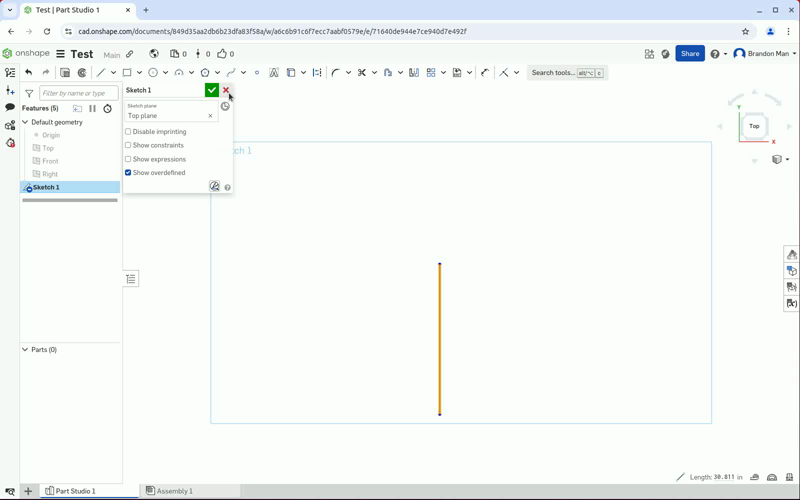
key(shift+h)
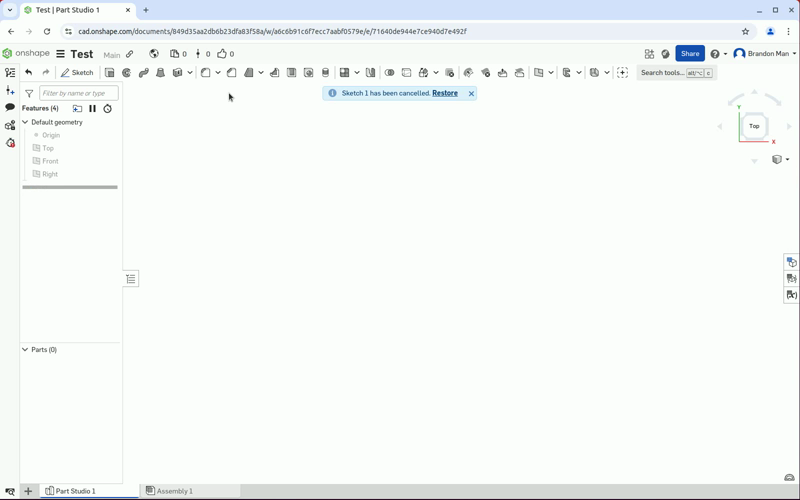
mouse_move(73, 352)
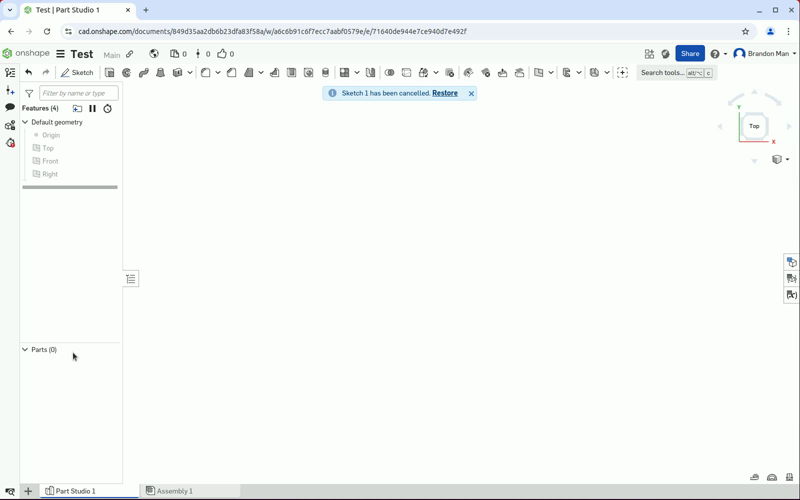
key(y)
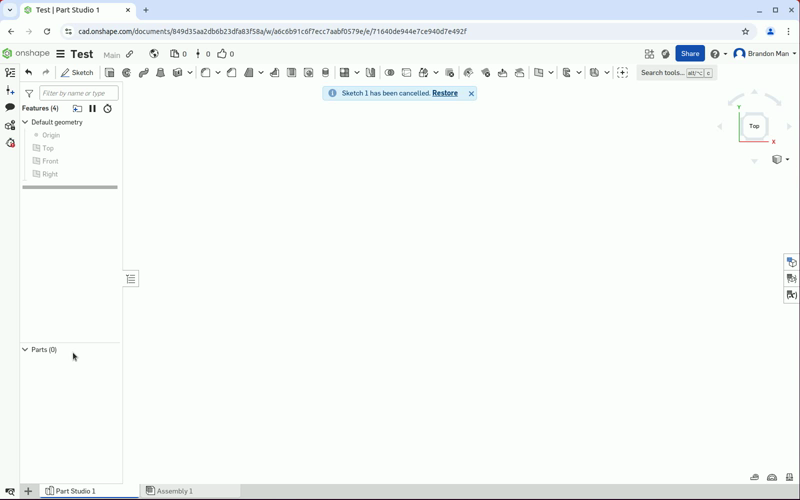
key(shift+p)
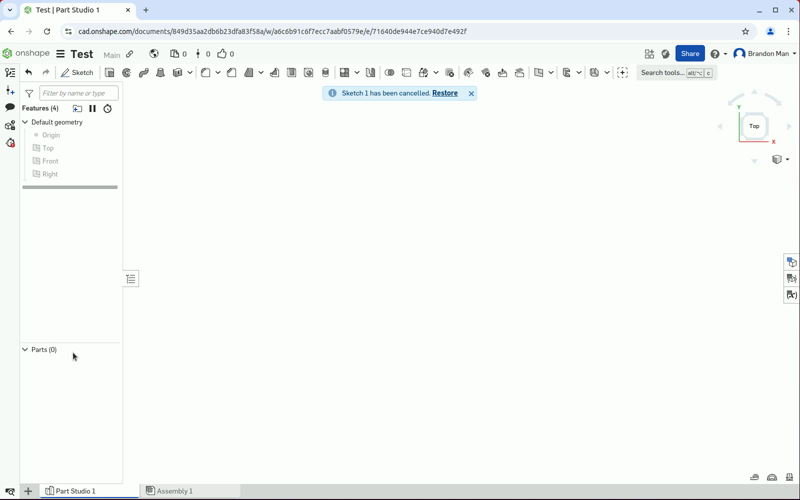
key(space)
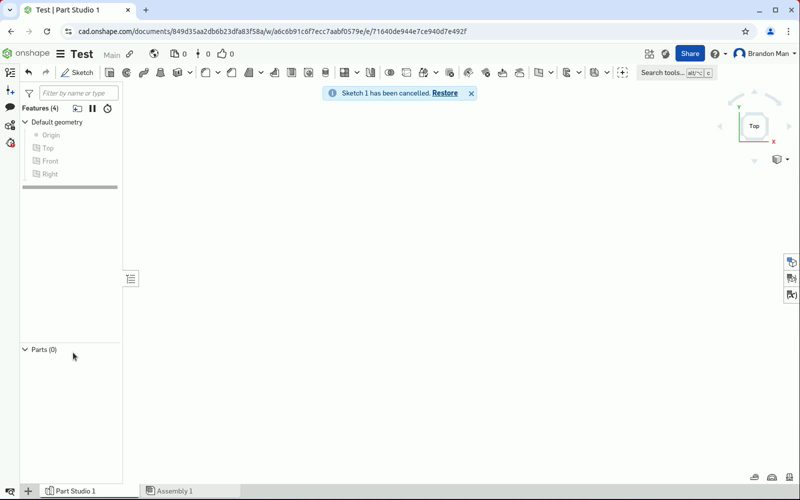
key_down(shift)
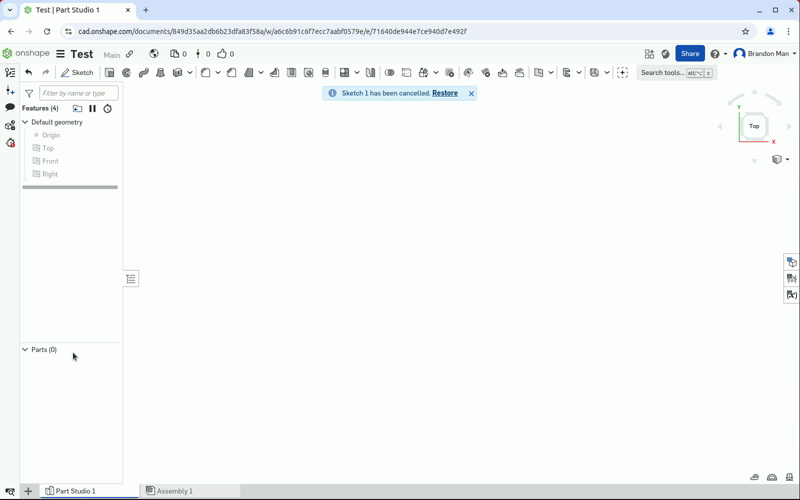
key(up)
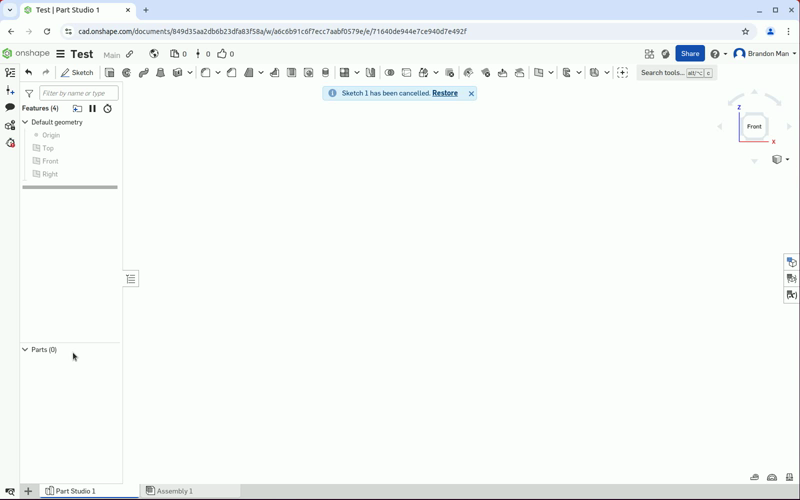
key_up(shift)
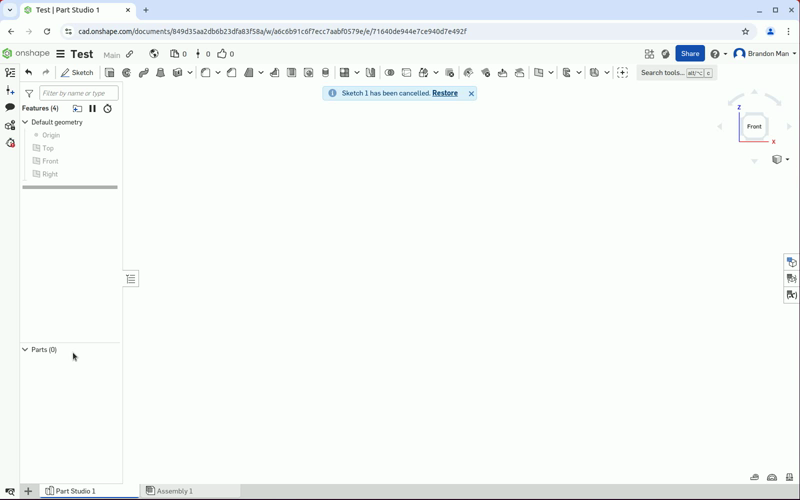
mouse_move(73, 352)
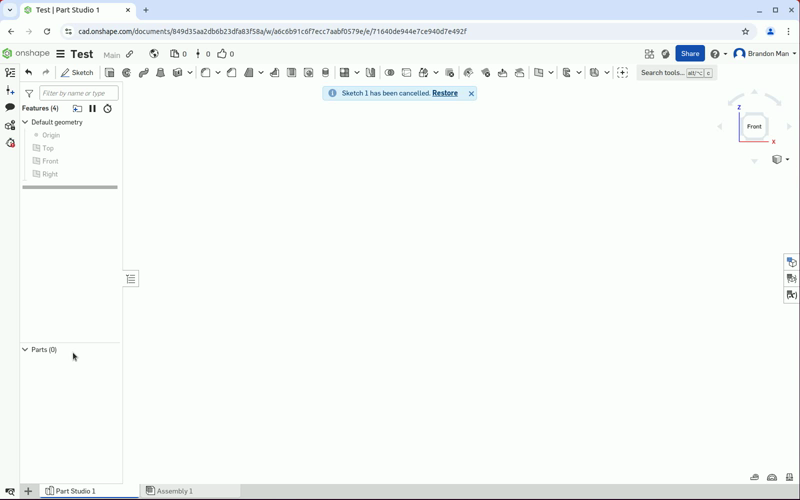
key(shift+y)
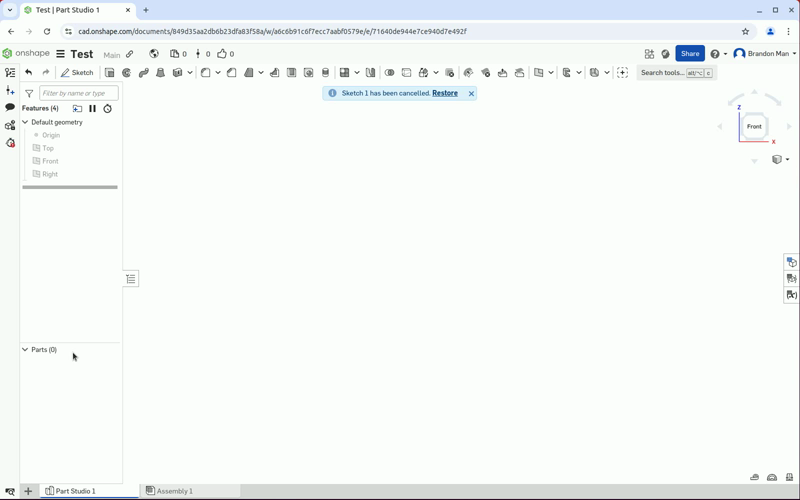
key(shift+s)
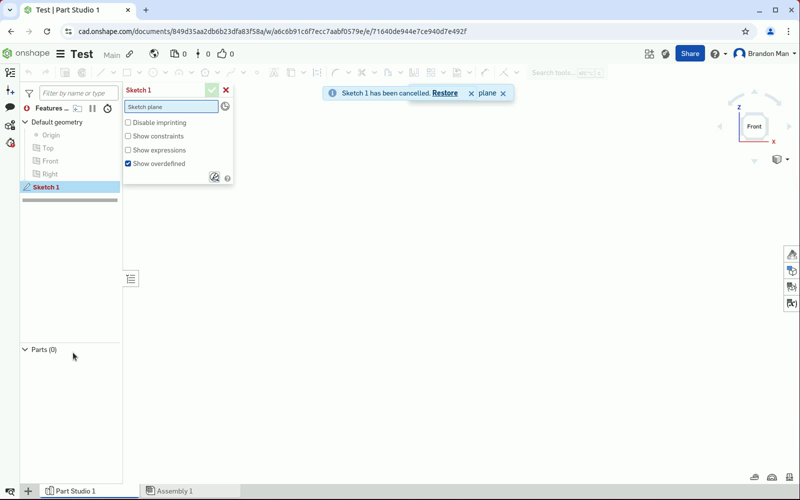
mouse_move(73, 163)
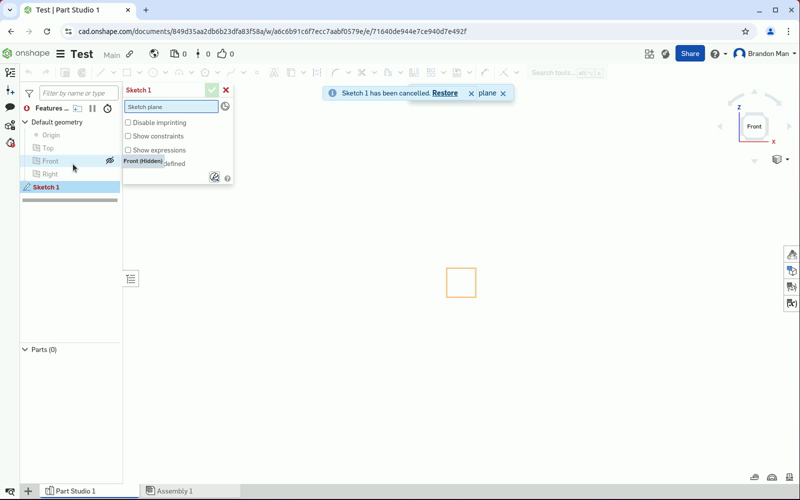
click(73, 163)
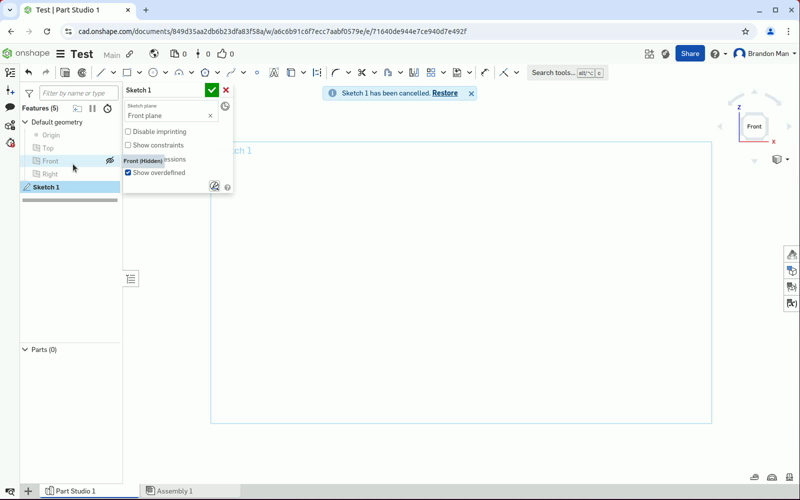
mouse_move(73, 352)
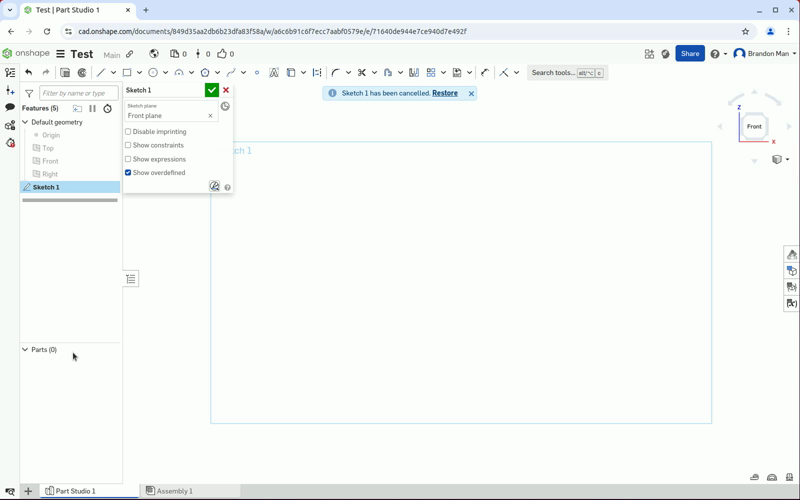
key(y)
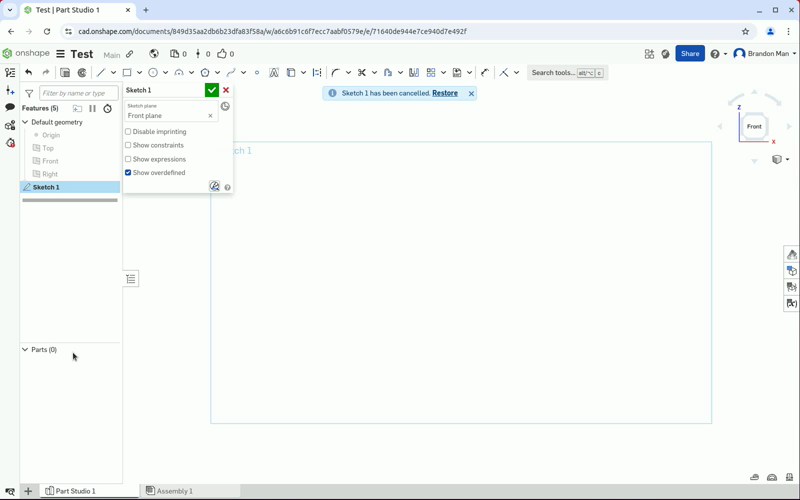
key(l)
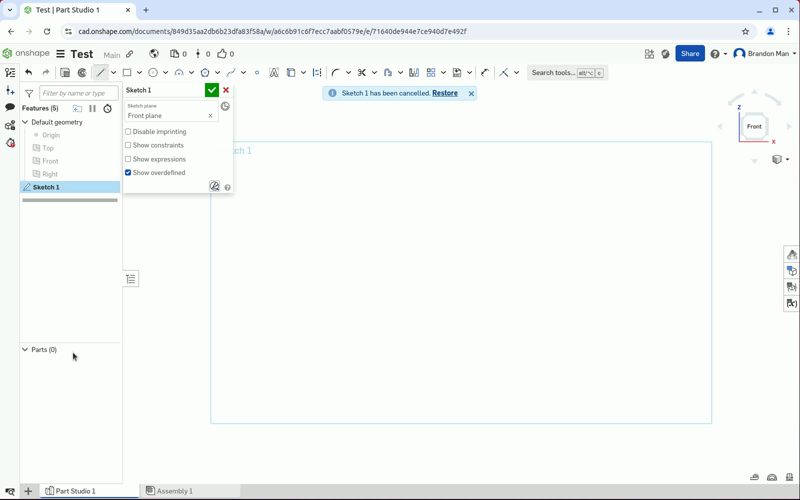
key_down(shift)
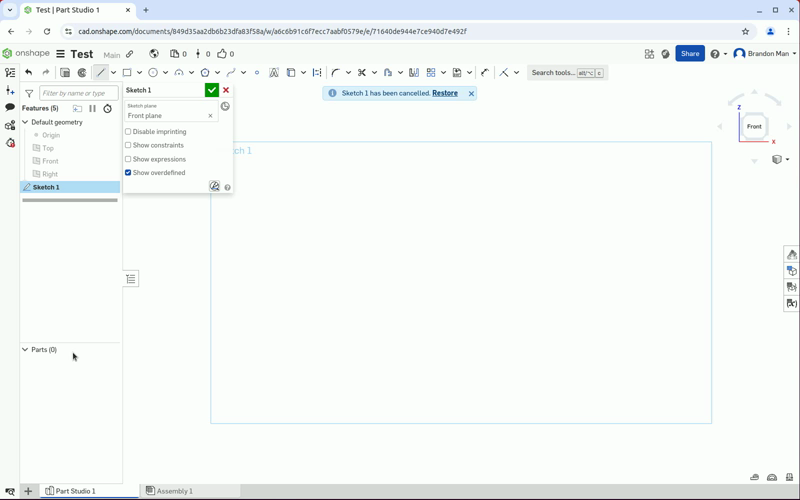
mouse_move(460, 282)
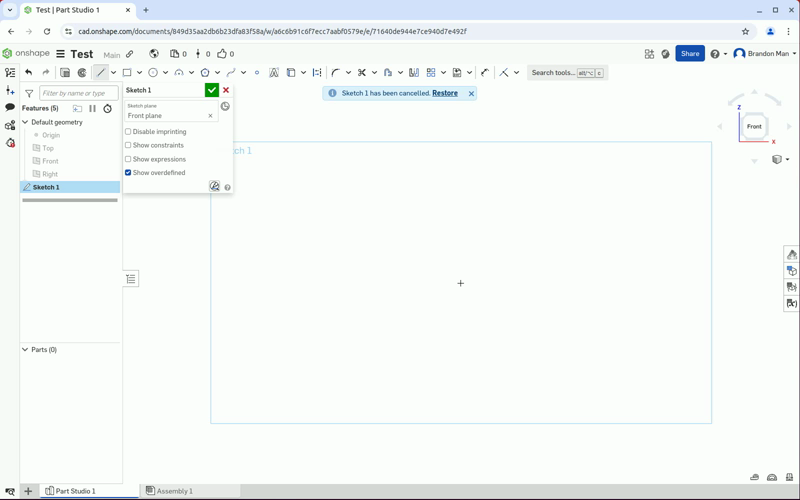
click(460, 282)
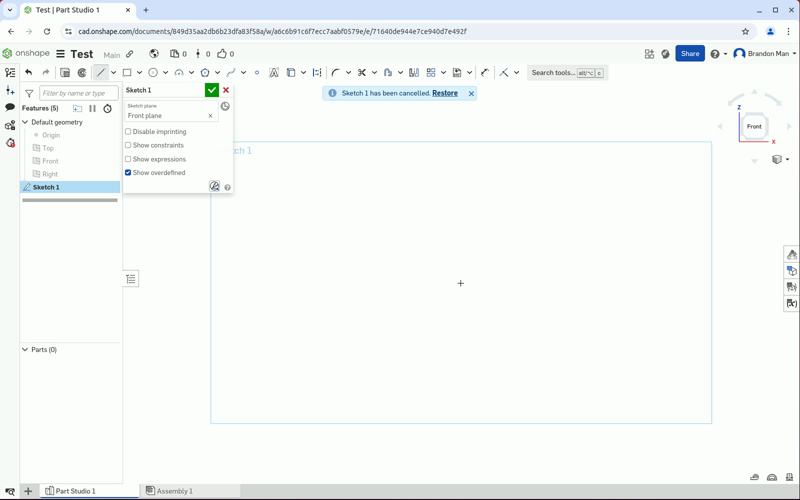
key_up(shift)
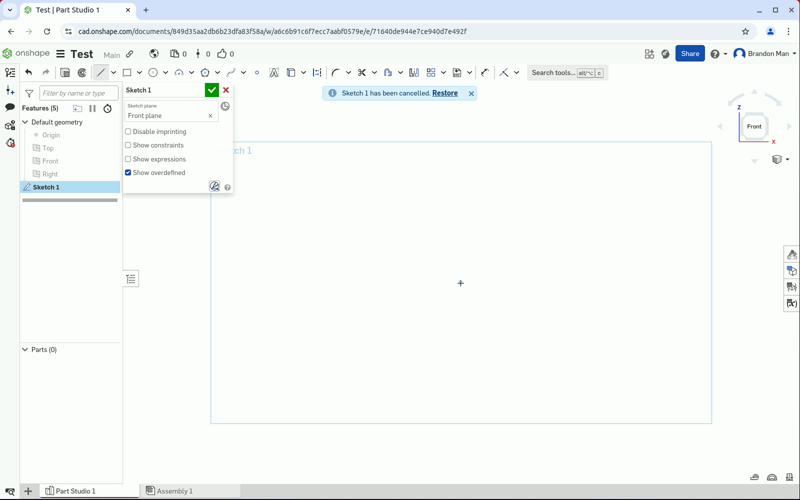
key_down(shift)
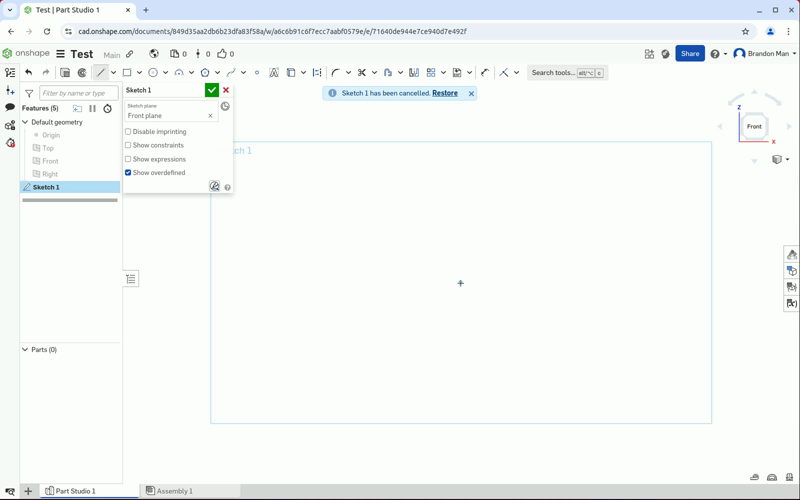
mouse_move(573, 282)
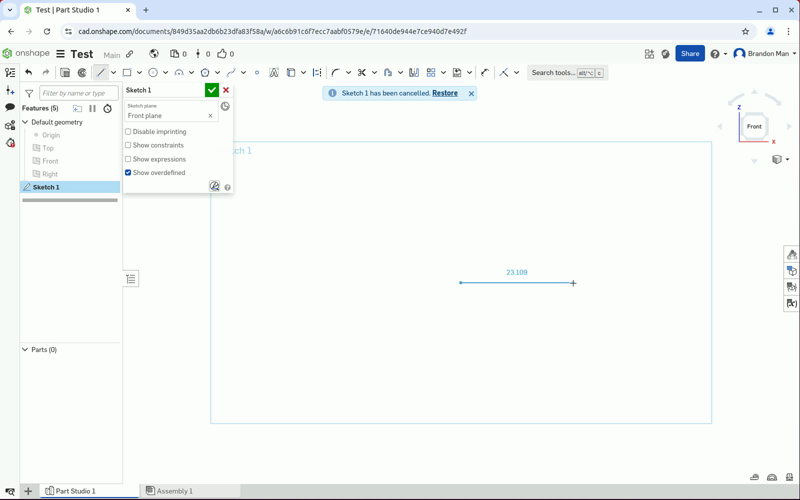
click(573, 282)
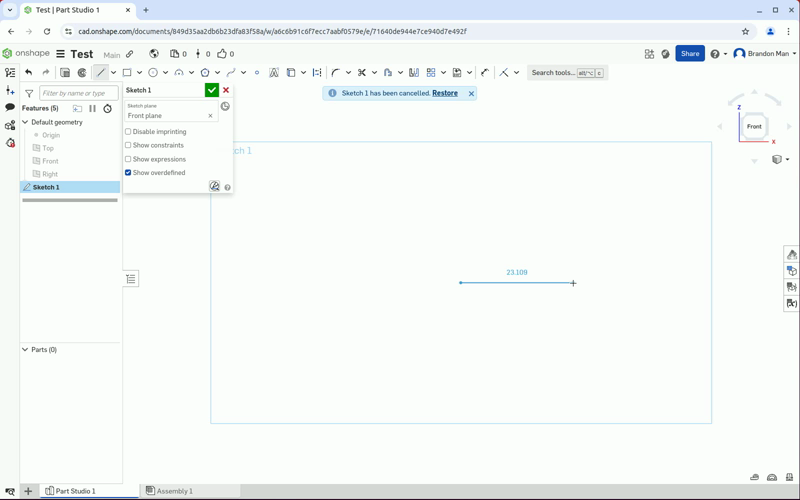
key_up(shift)
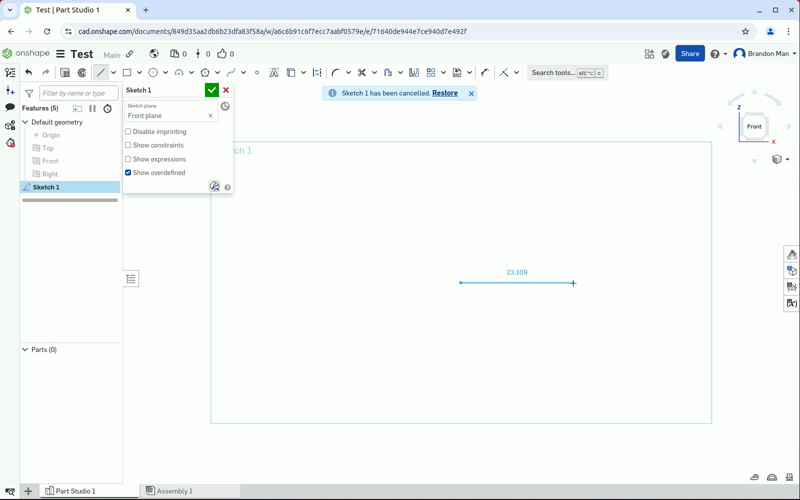
key_down(shift)
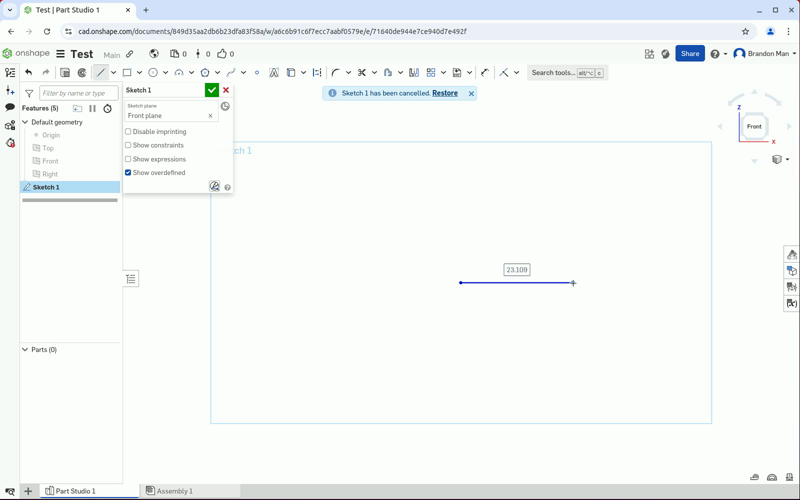
mouse_move(573, 204)
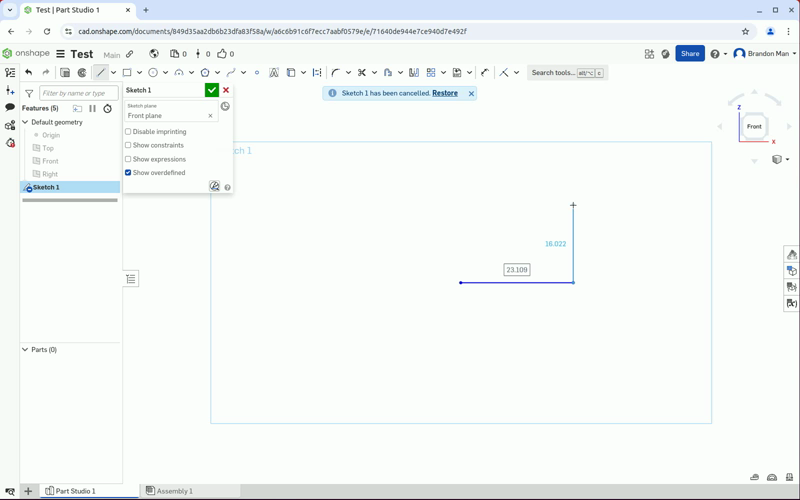
click(573, 204)
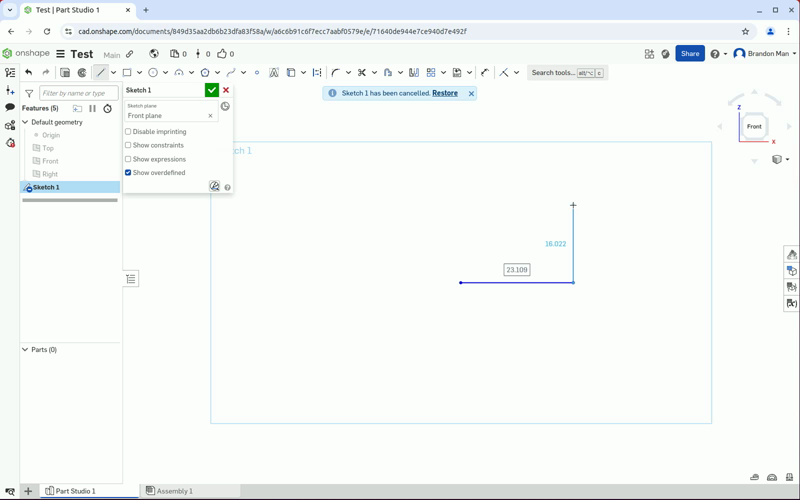
key_up(shift)
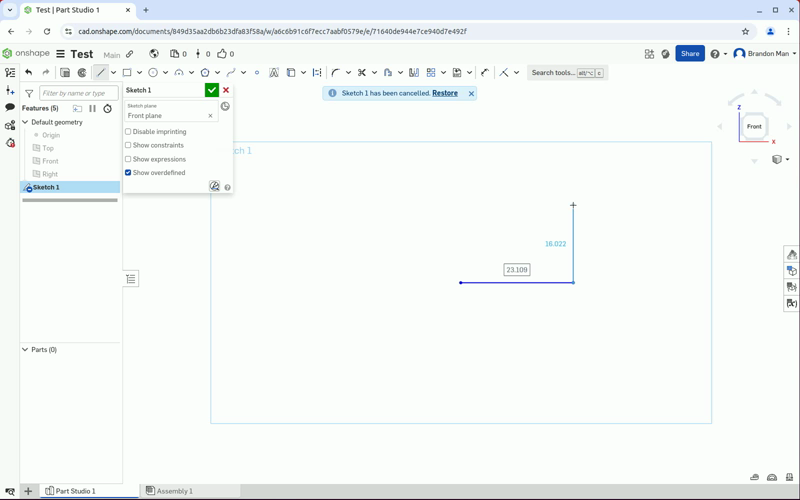
key_down(shift)
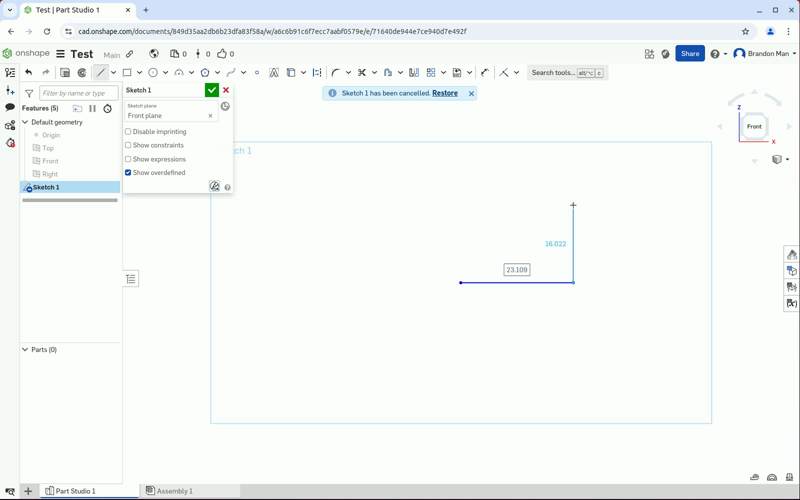
mouse_move(460, 204)
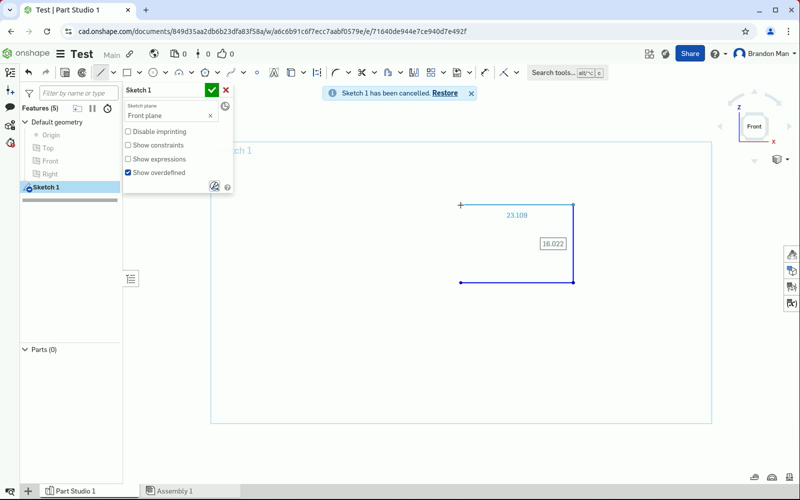
click(460, 204)
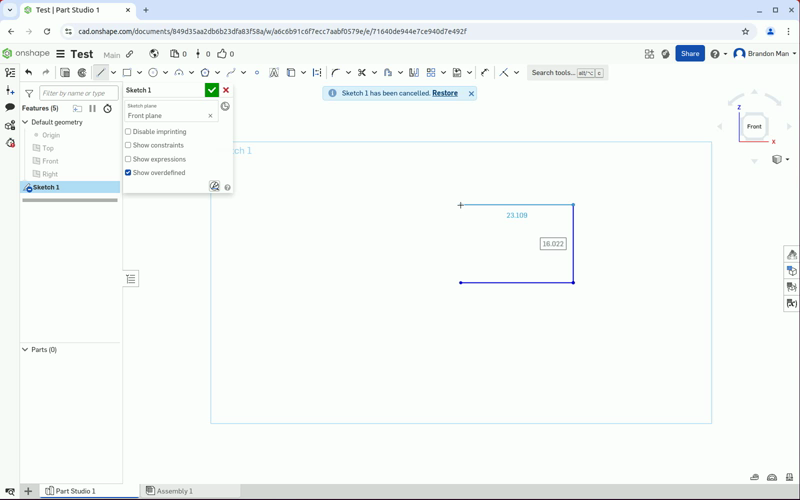
key_up(shift)
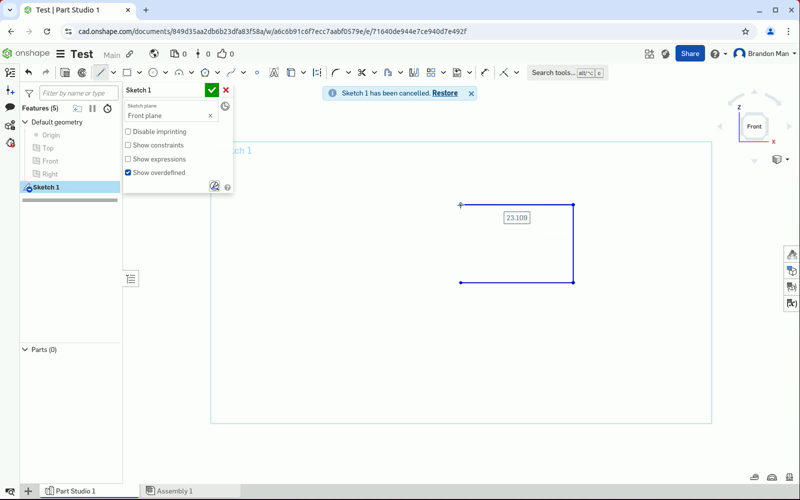
key_down(shift)
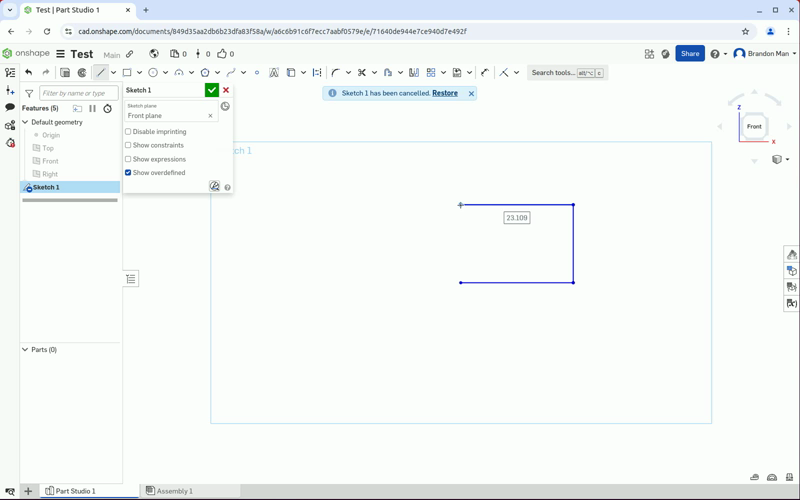
mouse_move(460, 282)
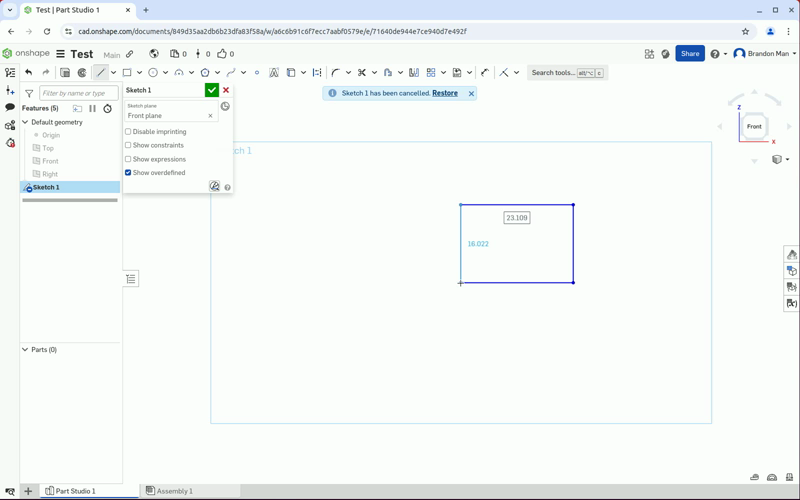
key_up(shift)
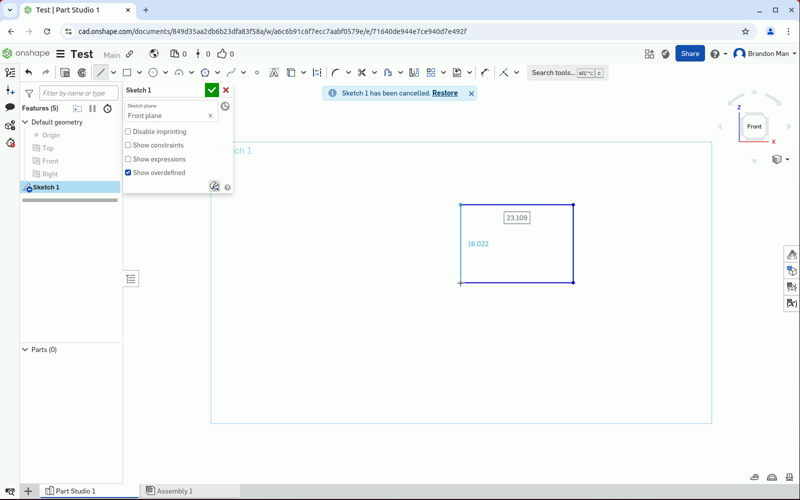
click(460, 282)
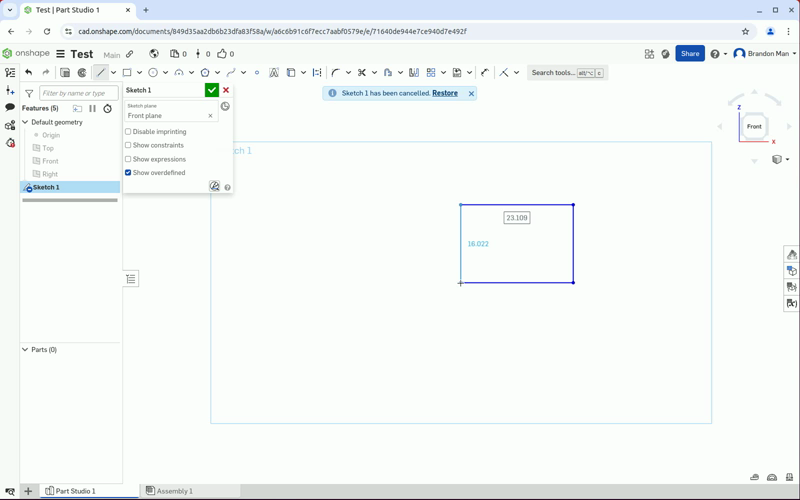
key(esc)
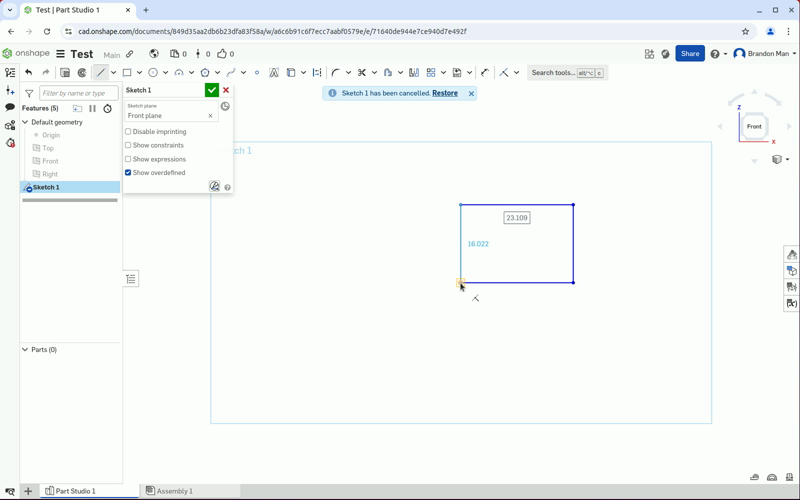
mouse_move(509, 265)
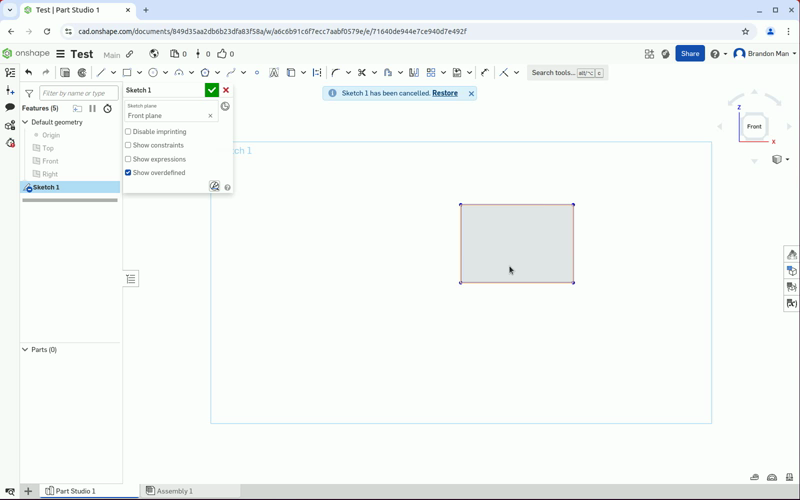
click(509, 265)
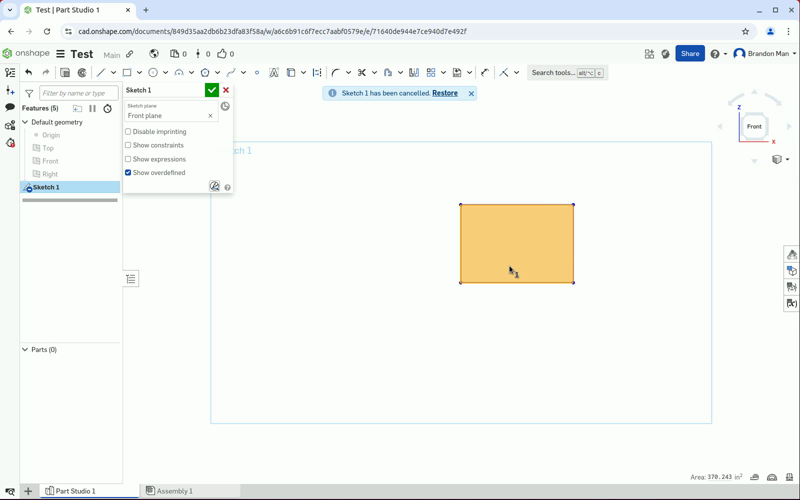
mouse_move(73, 352)
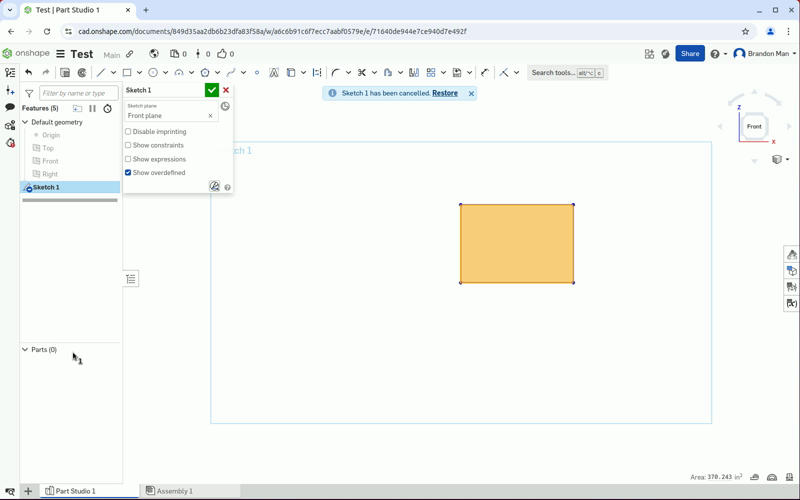
key(shift+y)
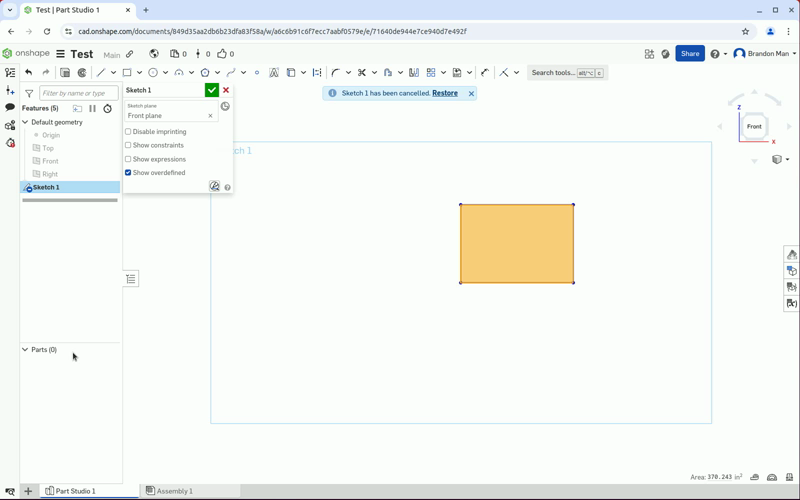
key(shift+e)
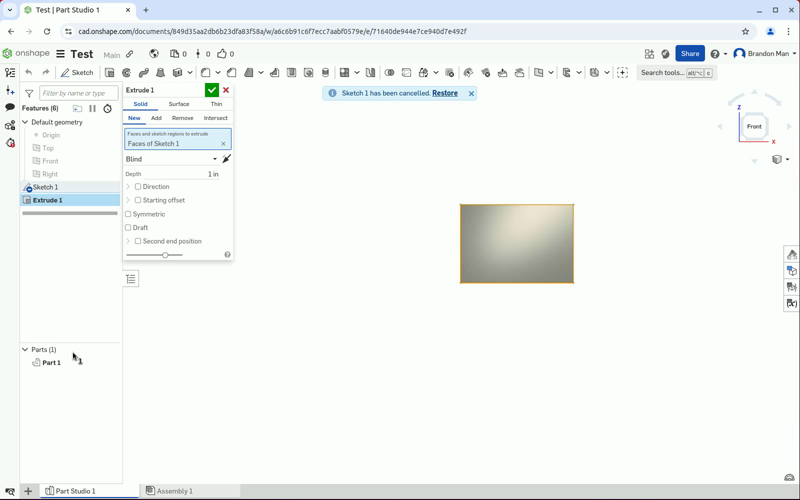
mouse_move(143, 106)
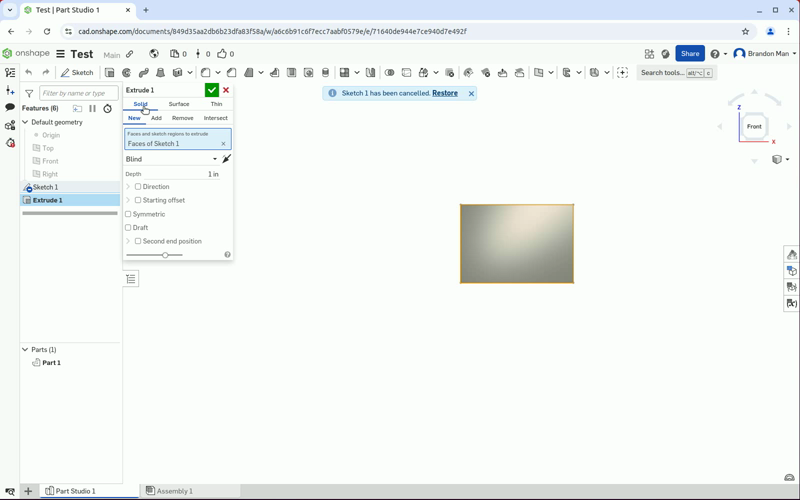
click(143, 106)
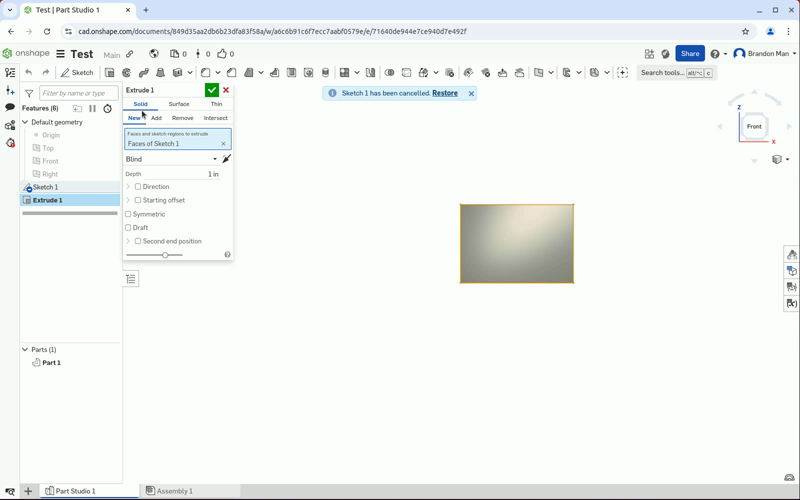
mouse_move(137, 120)
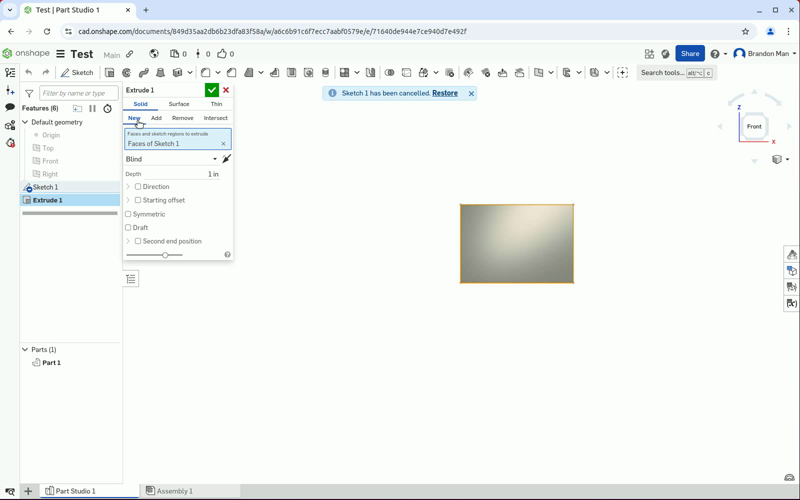
click(137, 120)
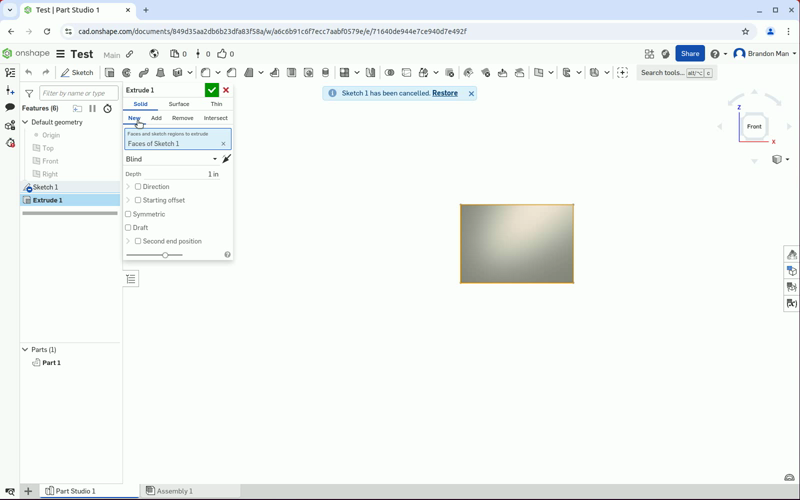
key(tab, 4)
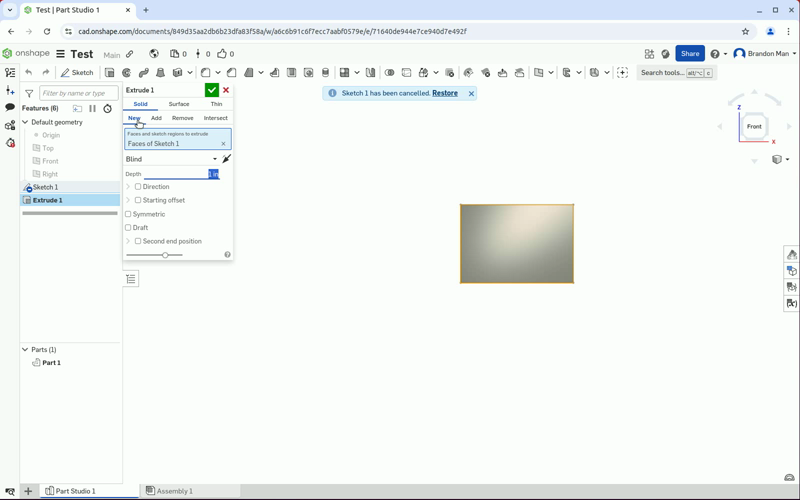
text(9.147)
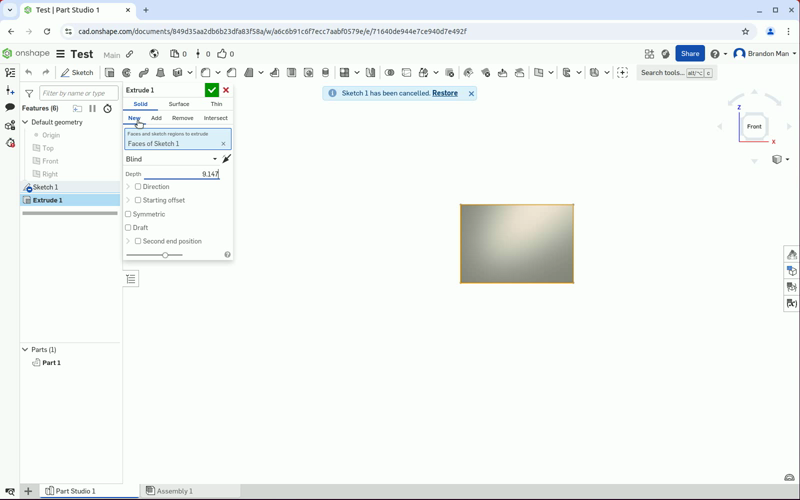
key(enter)
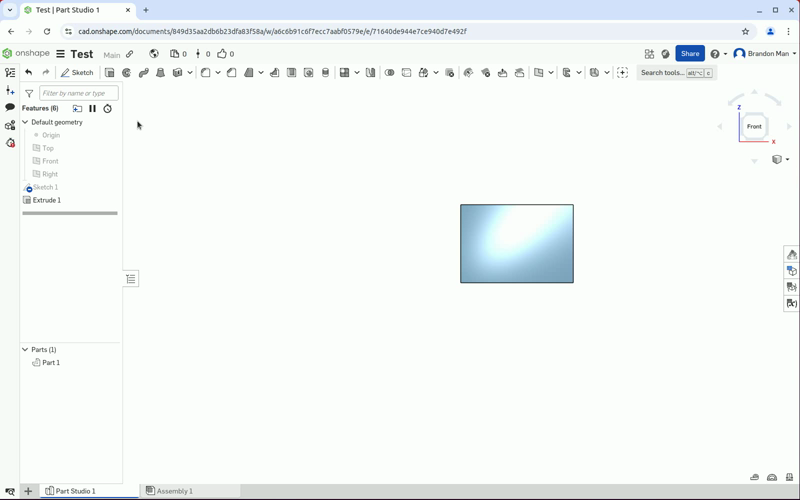
key(shift+h)
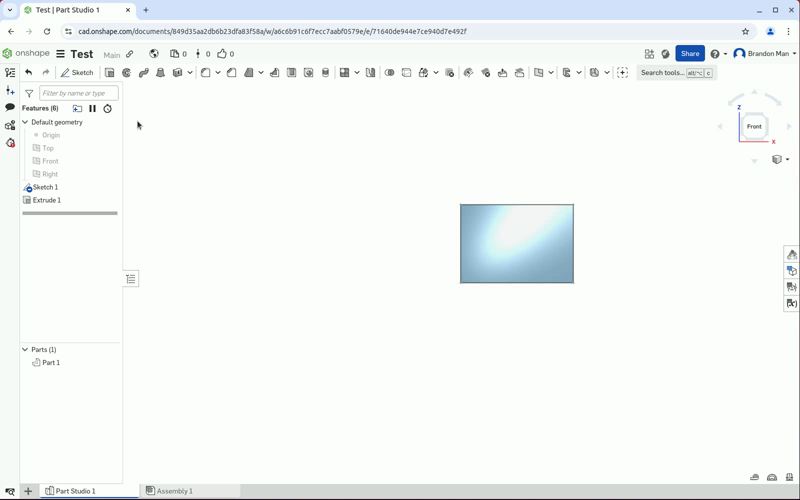
key(shift+h)
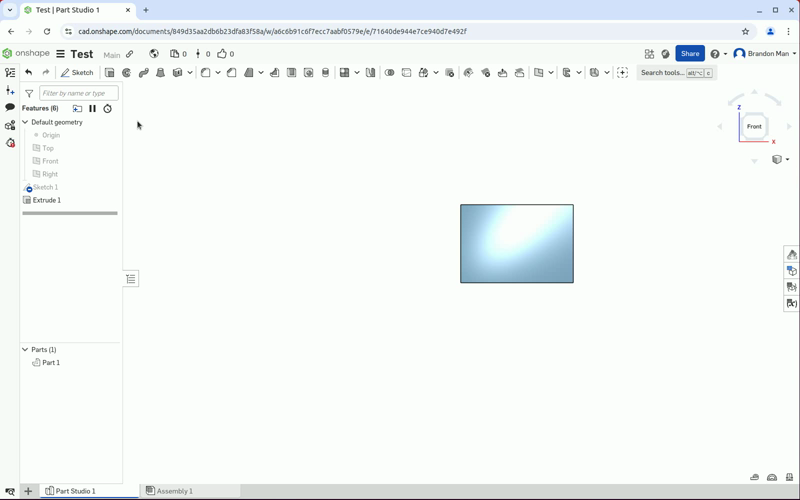
mouse_move(73, 189)
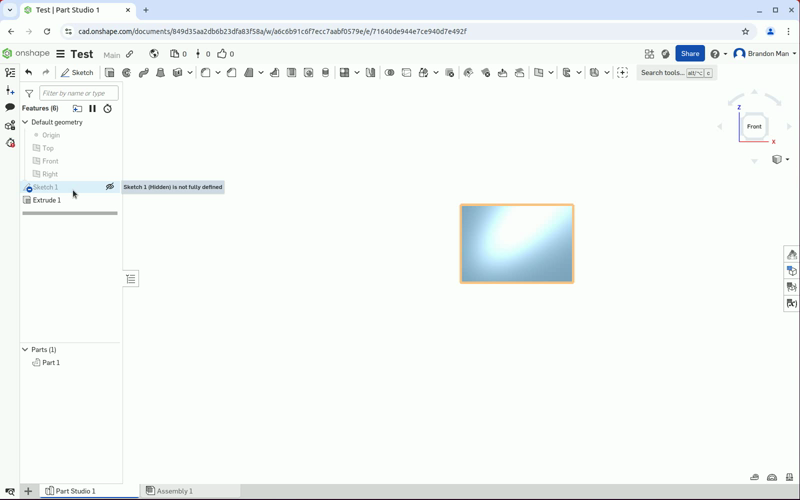
click(73, 189)
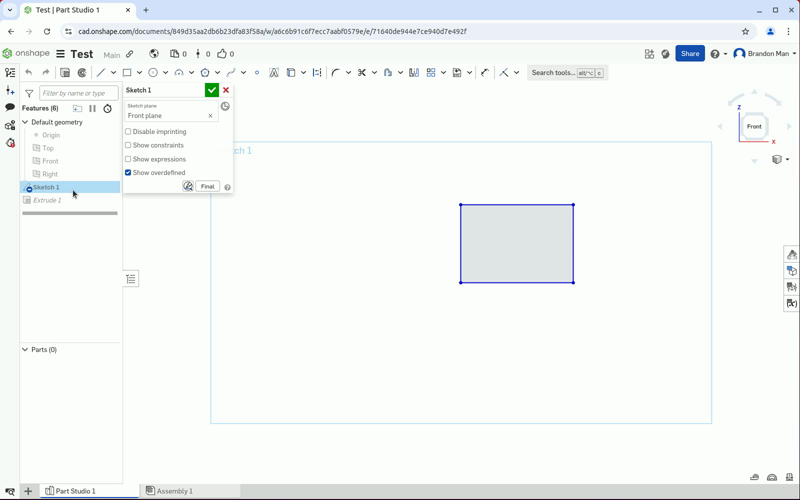
mouse_move(229, 92)
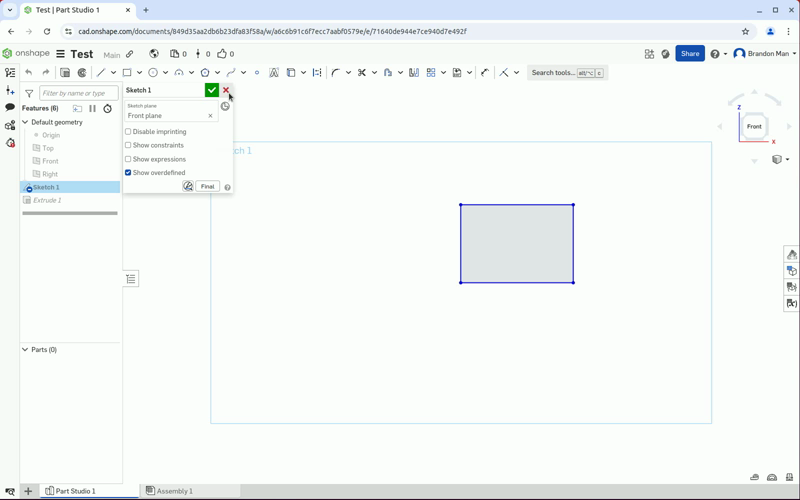
click(229, 92)
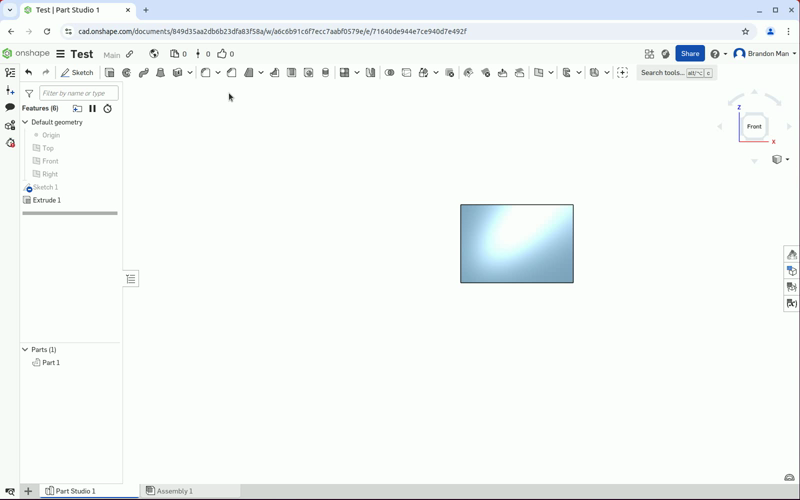
mouse_move(541, 75)
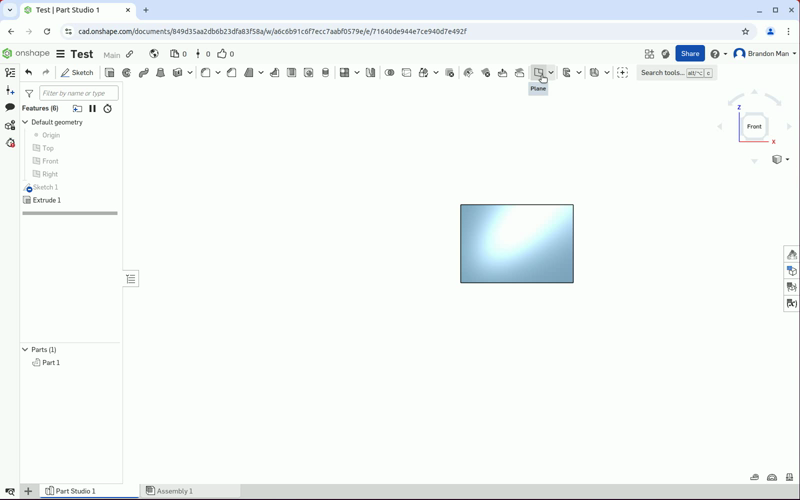
click(541, 75)
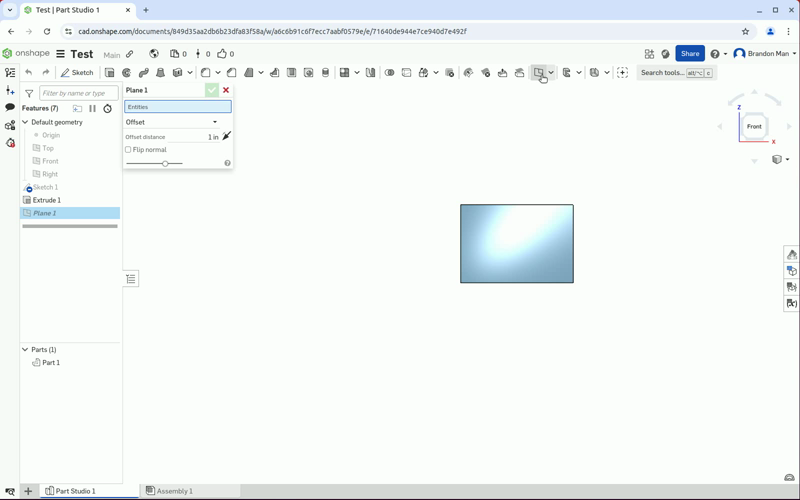
mouse_move(73, 163)
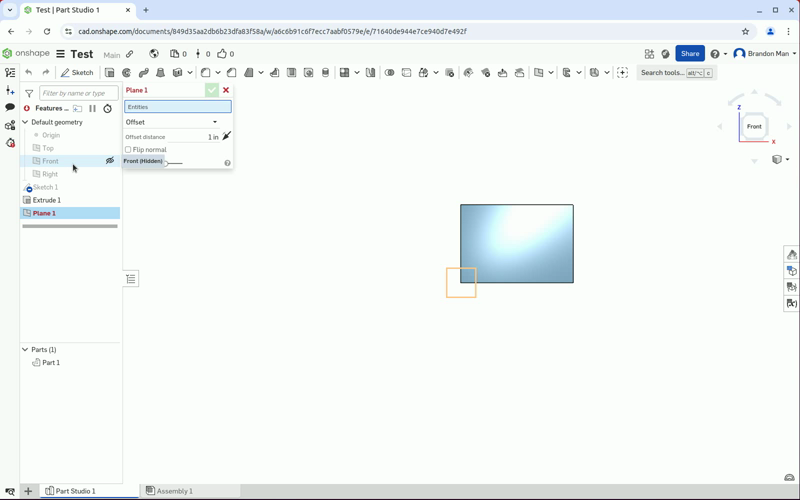
click(73, 163)
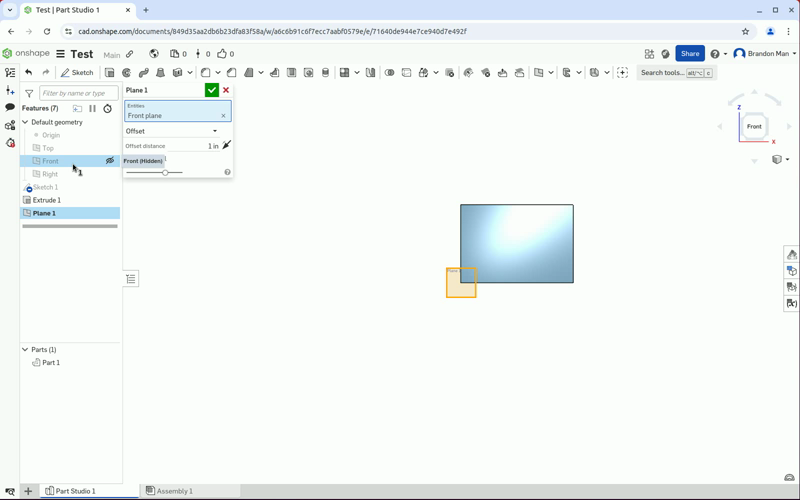
key(tab, 2)
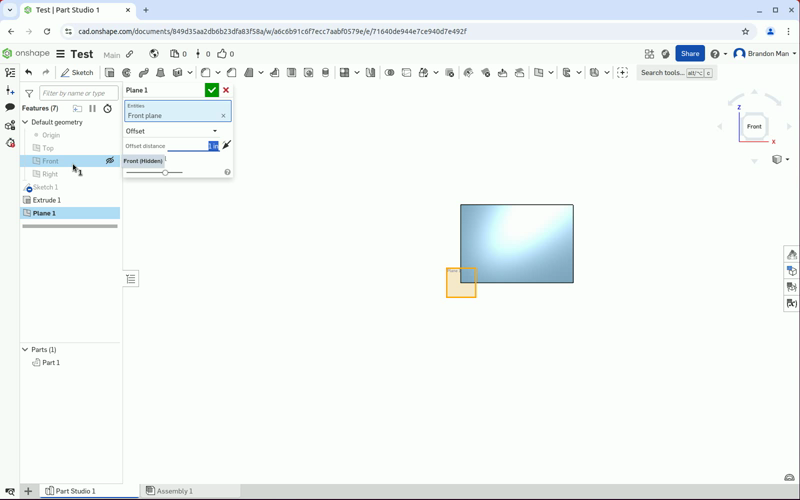
text(9.151)
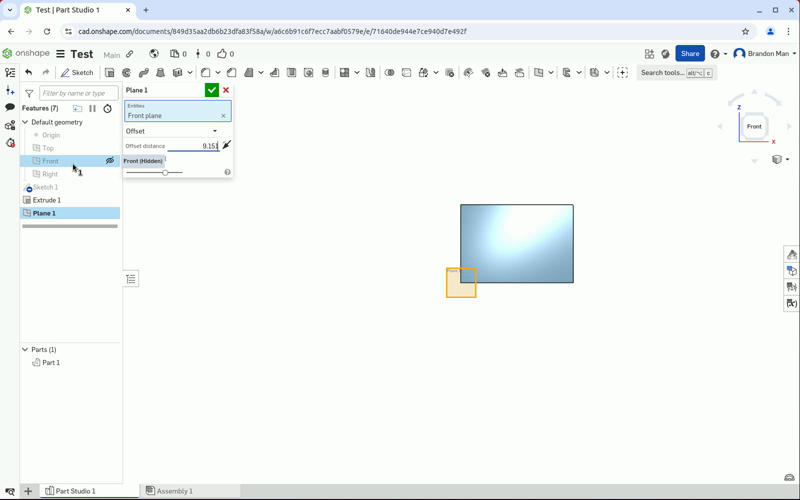
key(enter, 2)
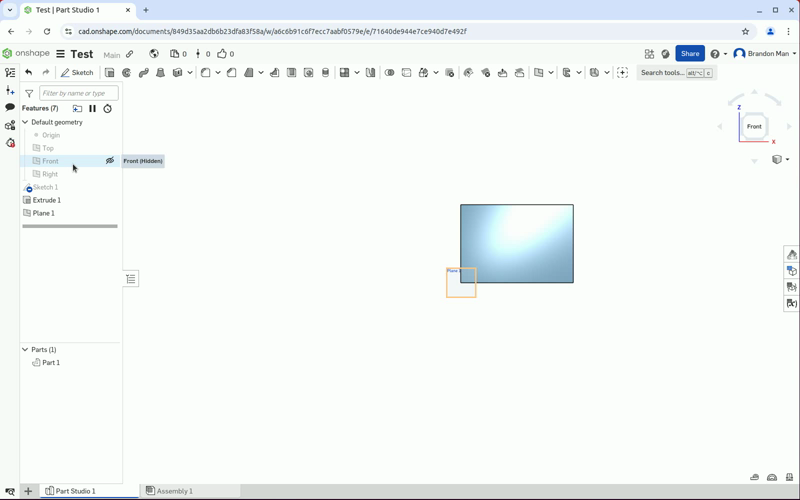
key(shift+s)
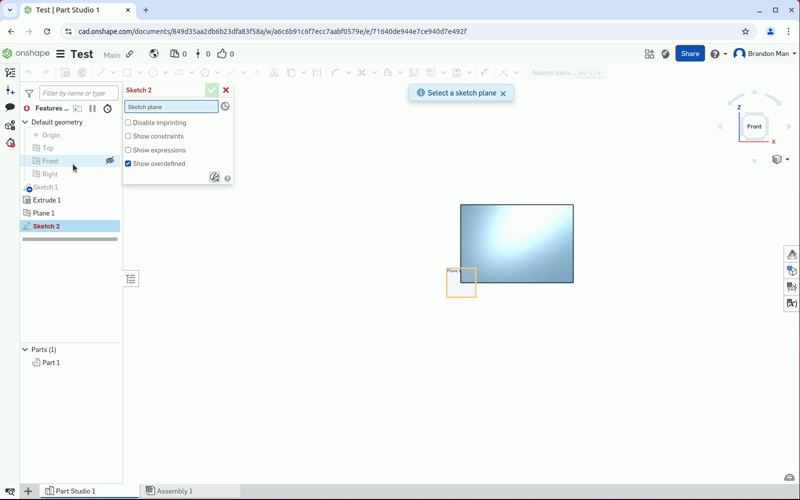
mouse_move(73, 215)
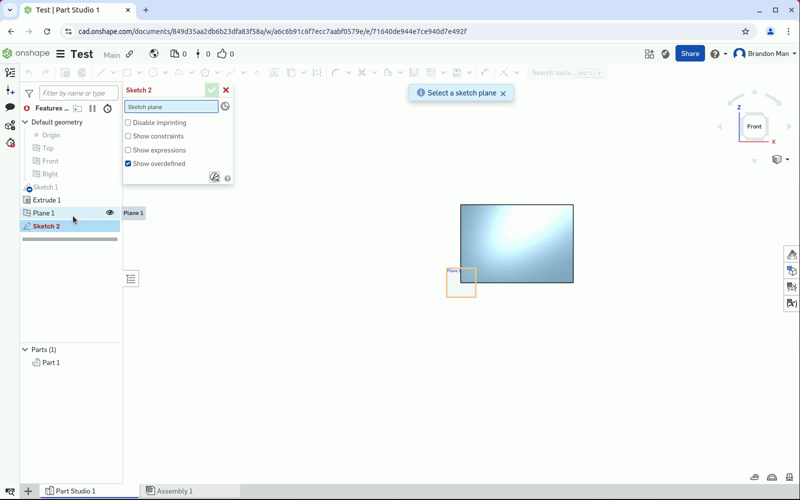
click(73, 215)
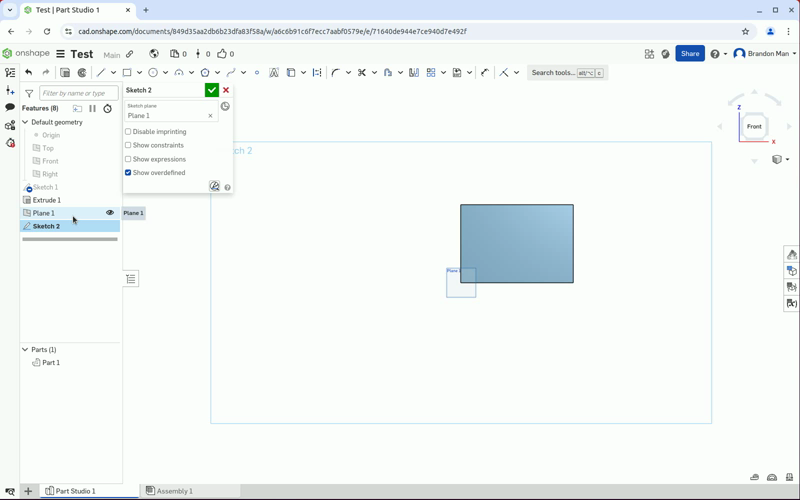
mouse_move(73, 352)
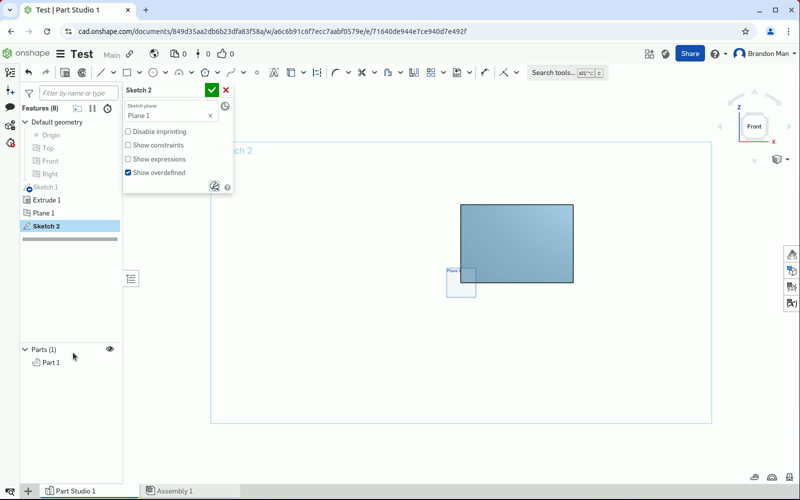
key(y)
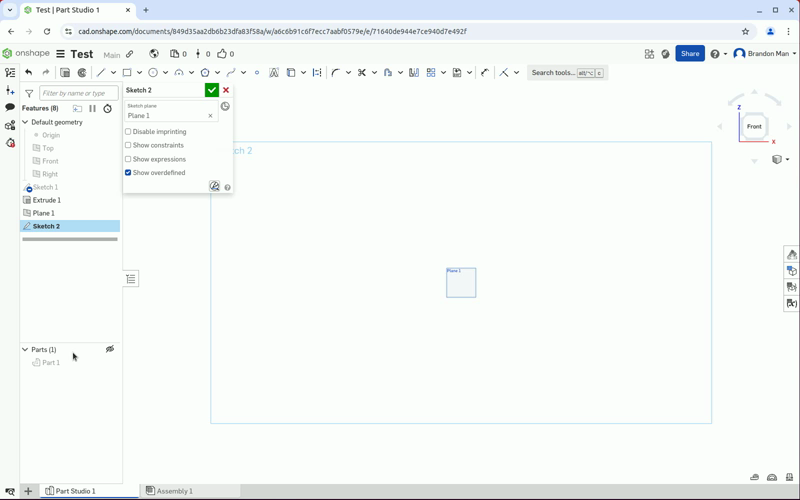
key(c)
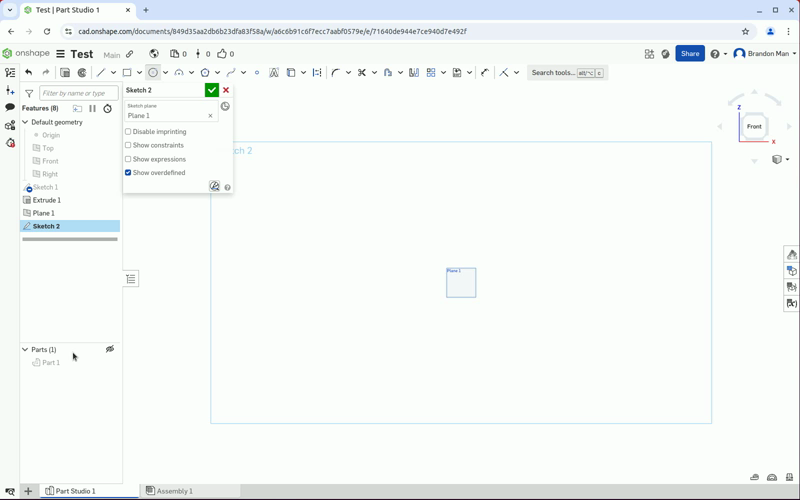
key_down(shift)
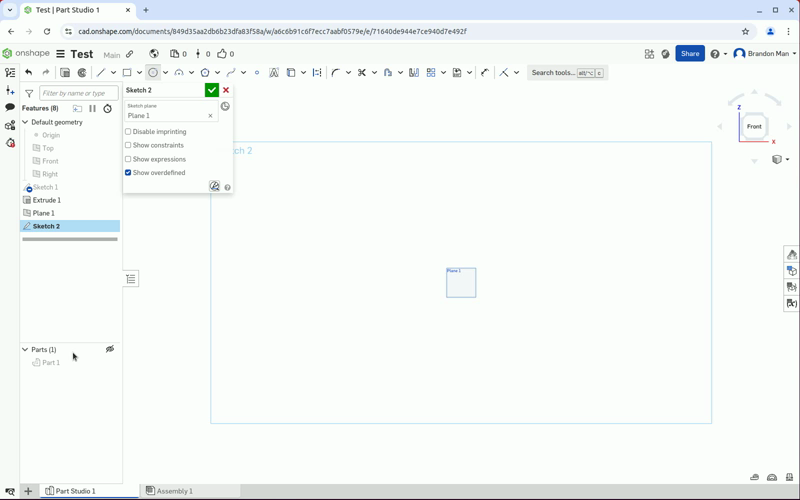
mouse_move(517, 249)
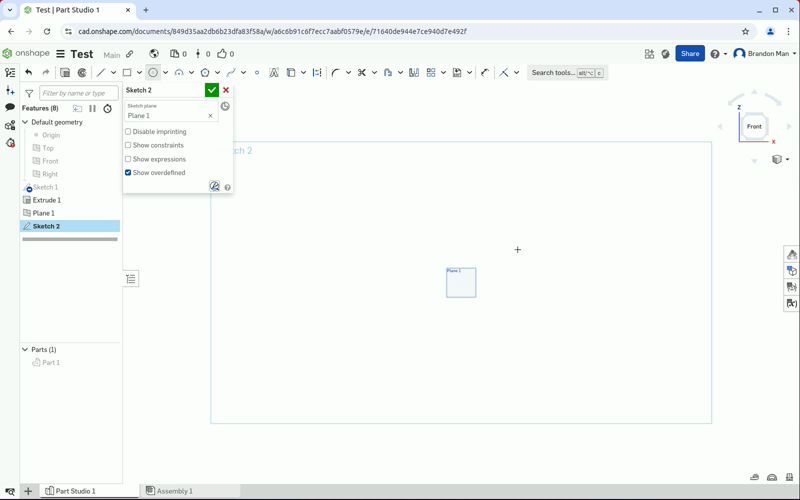
click(517, 249)
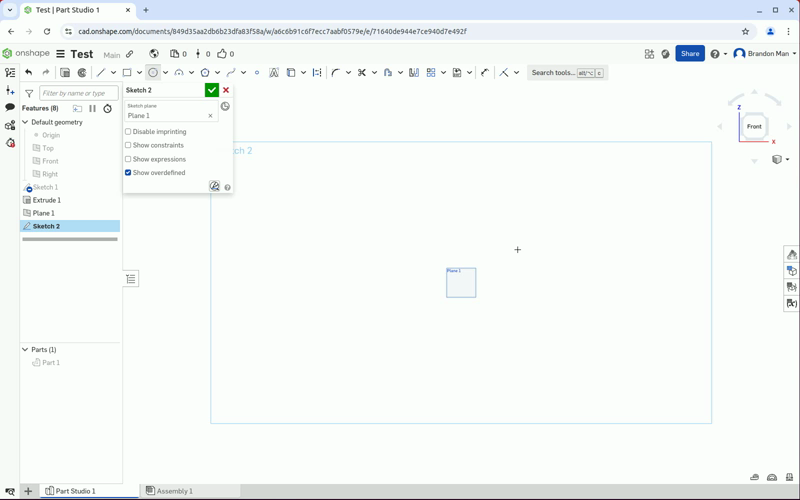
key_up(shift)
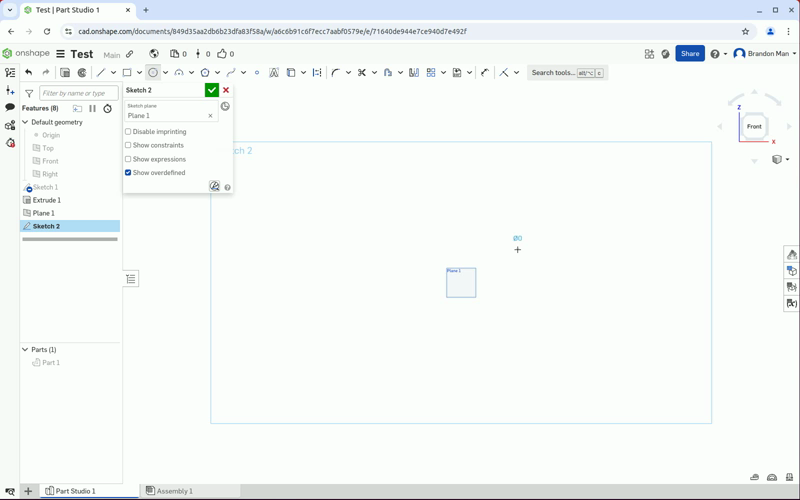
mouse_move(549, 249)
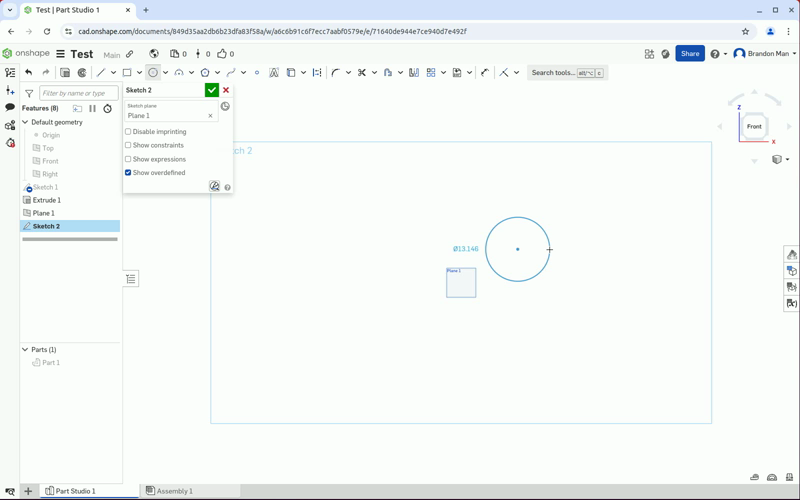
click(549, 249)
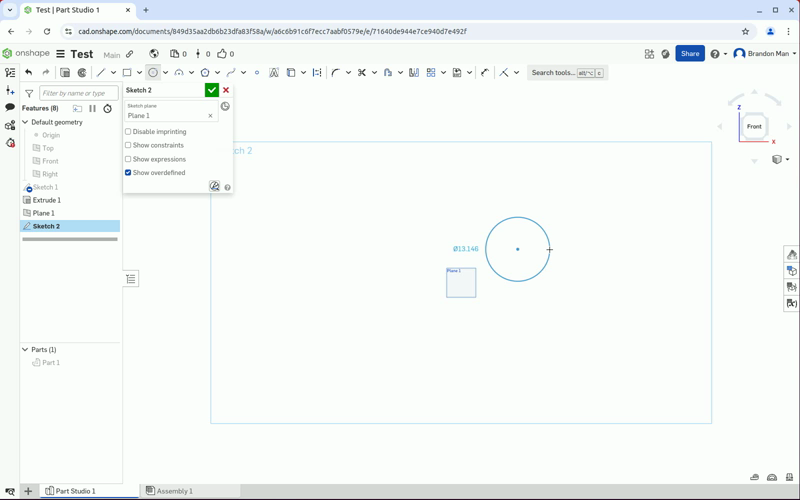
key(esc)
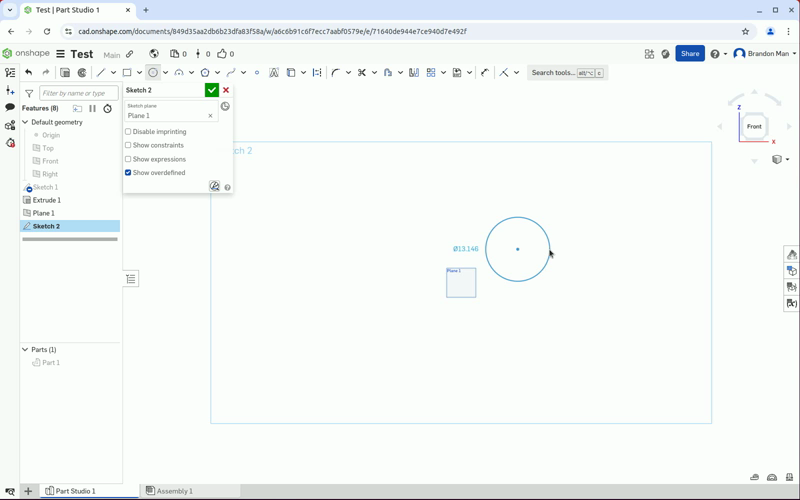
mouse_move(496, 249)
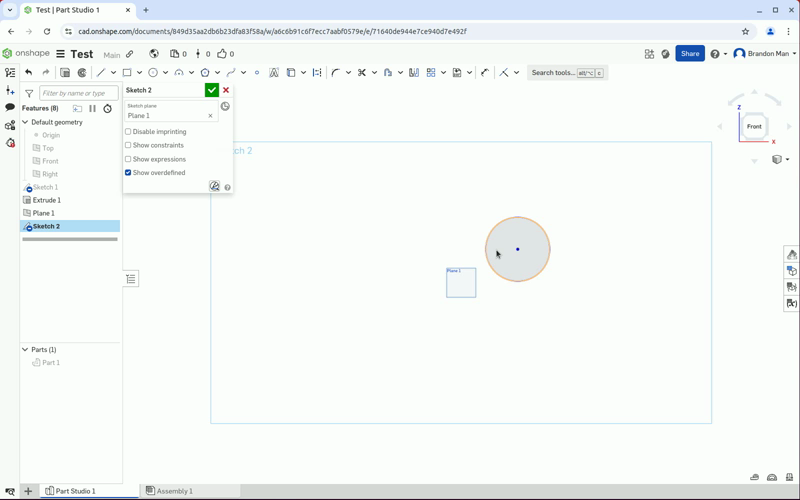
click(496, 249)
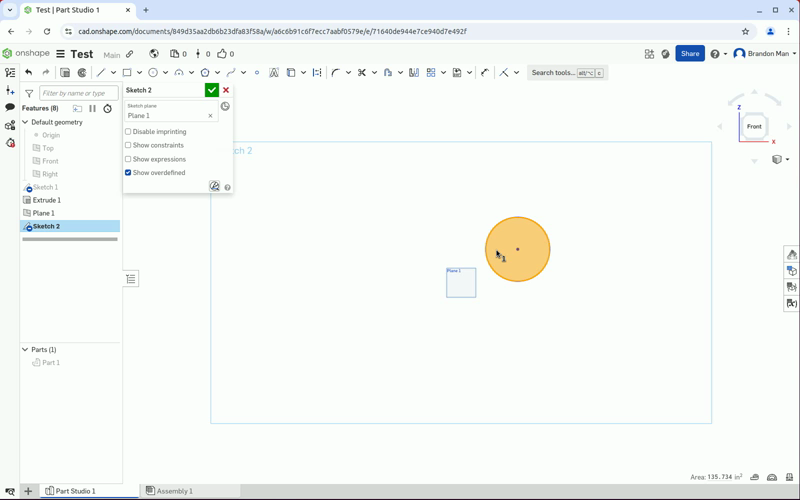
mouse_move(73, 352)
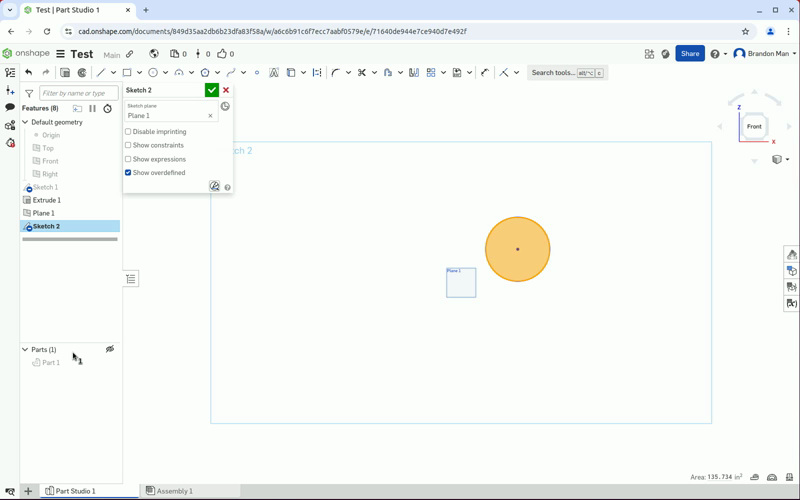
key(shift+y)
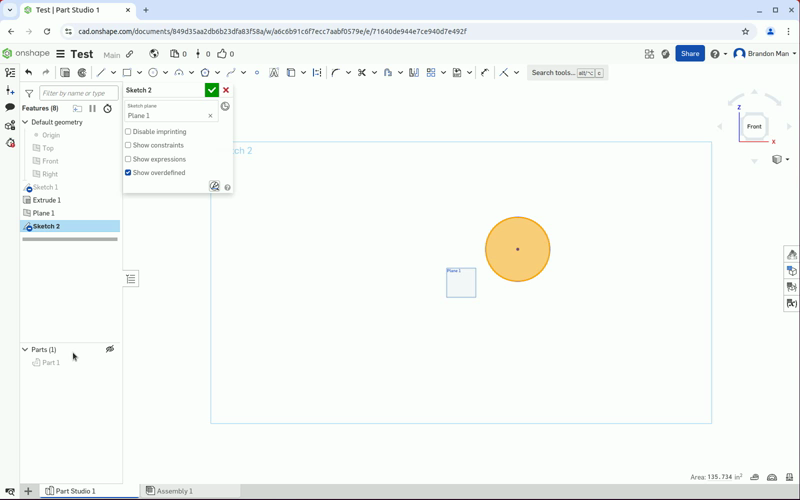
key(shift+e)
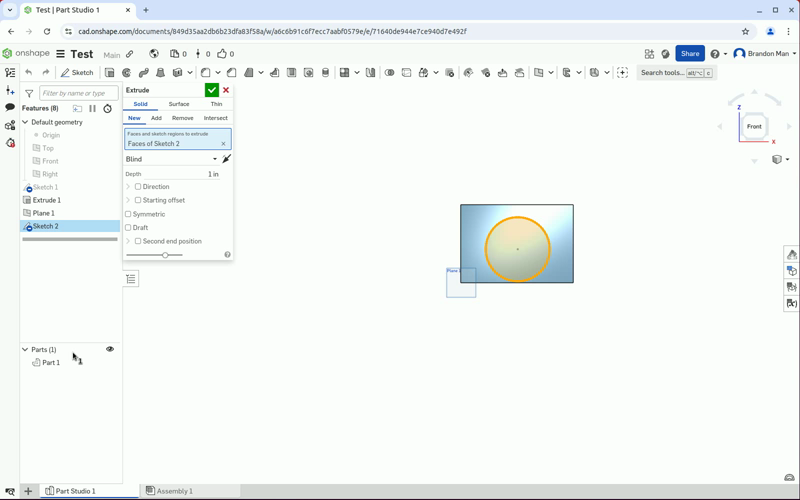
mouse_move(143, 106)
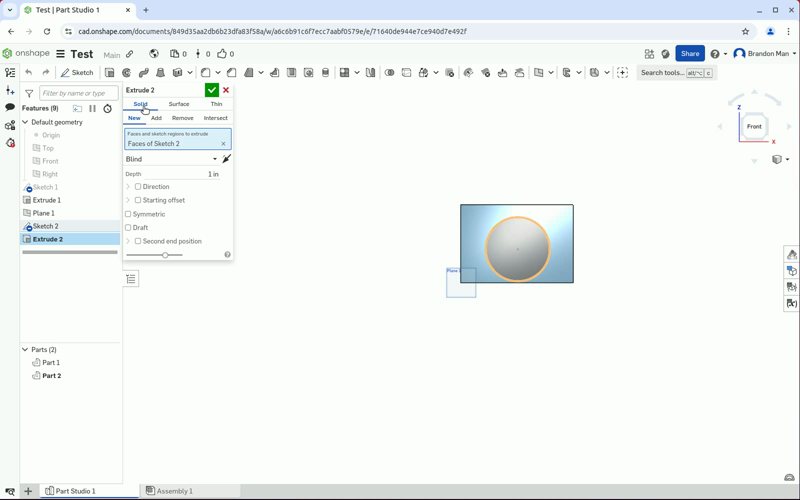
click(143, 106)
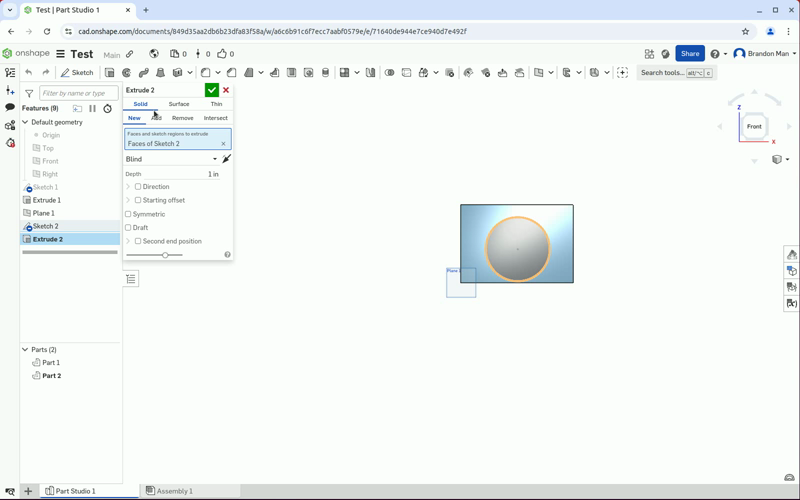
mouse_move(186, 120)
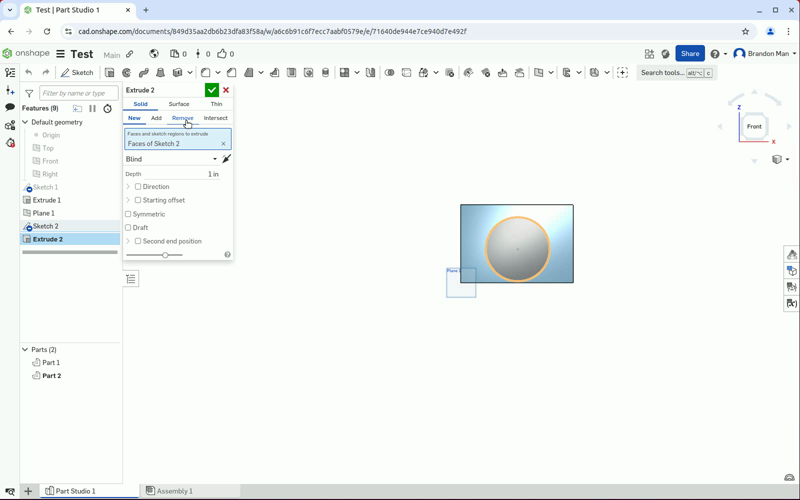
click(186, 120)
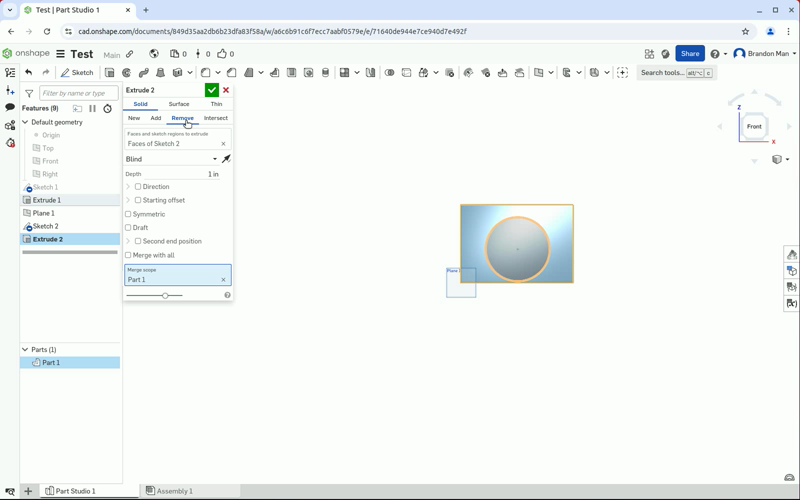
key(tab, 4)
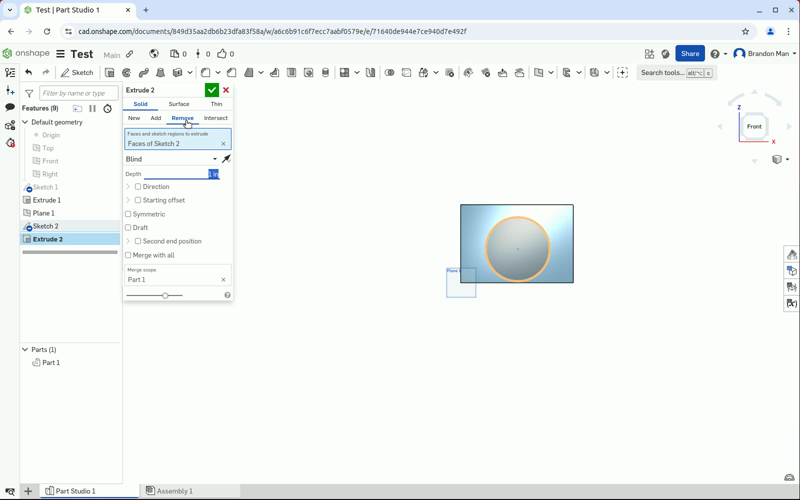
text(3.129)
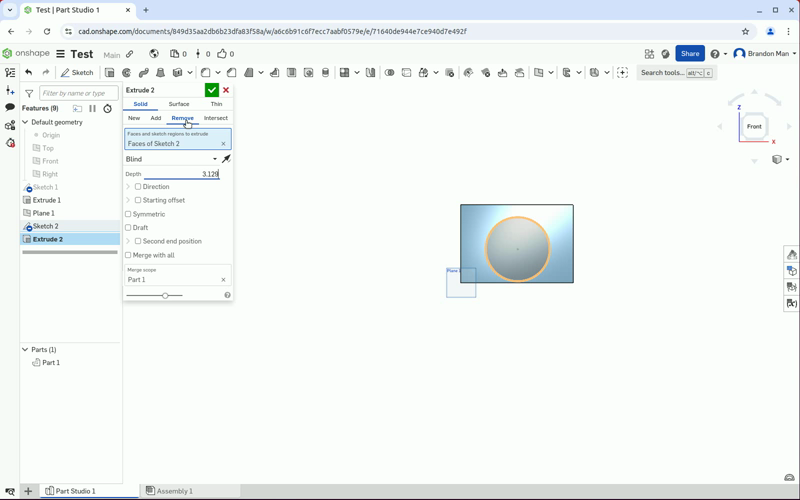
key(tab, 6)
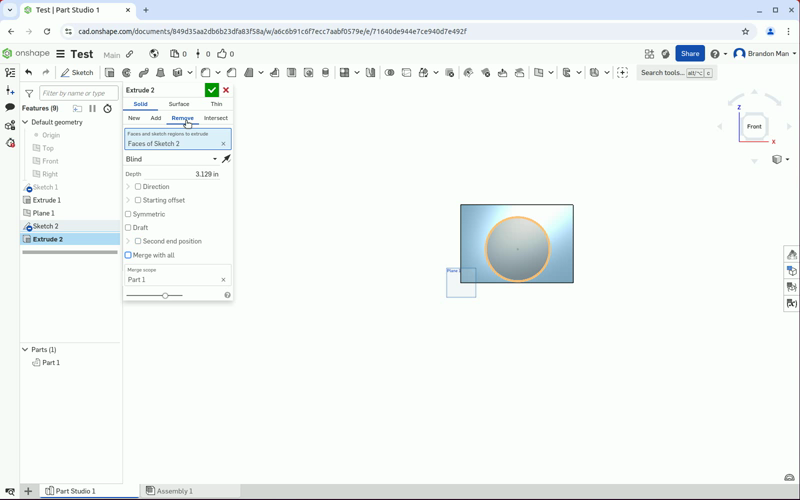
key(space)
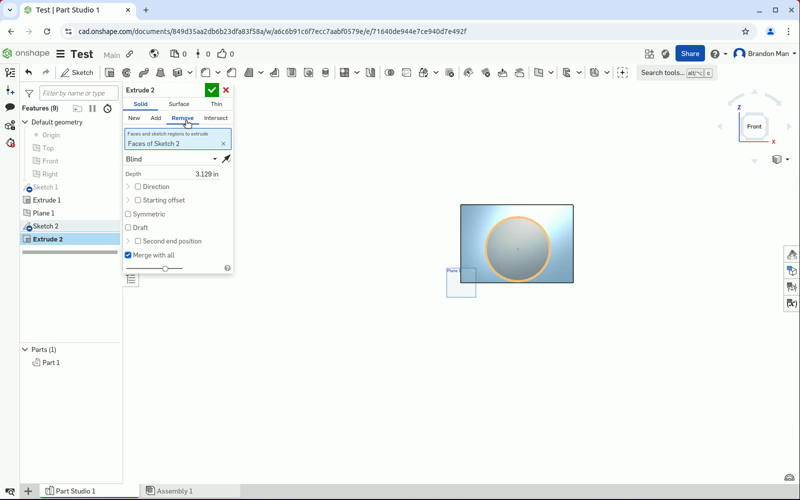
key(enter)
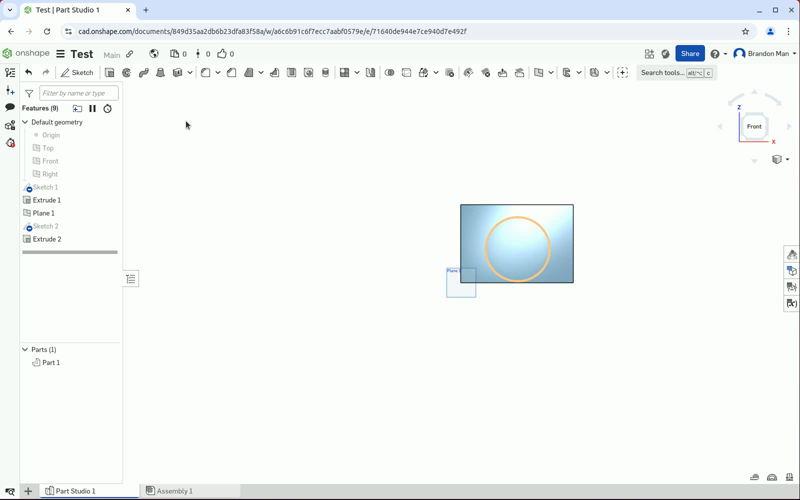
key(shift+h)
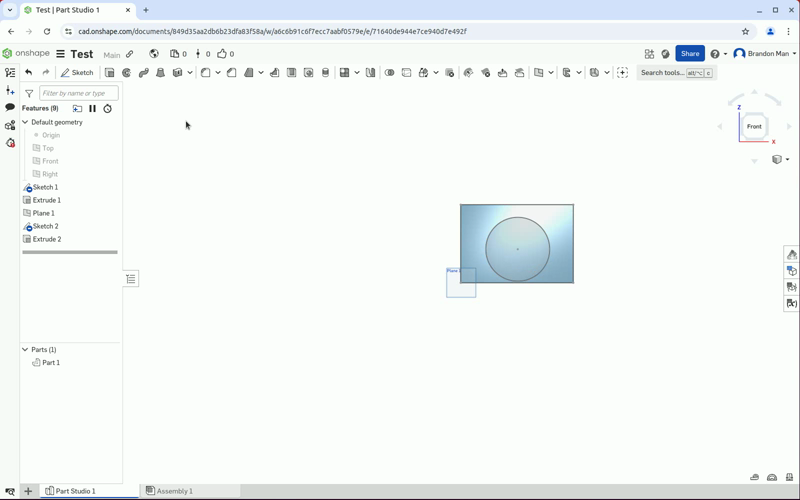
key(shift+h)
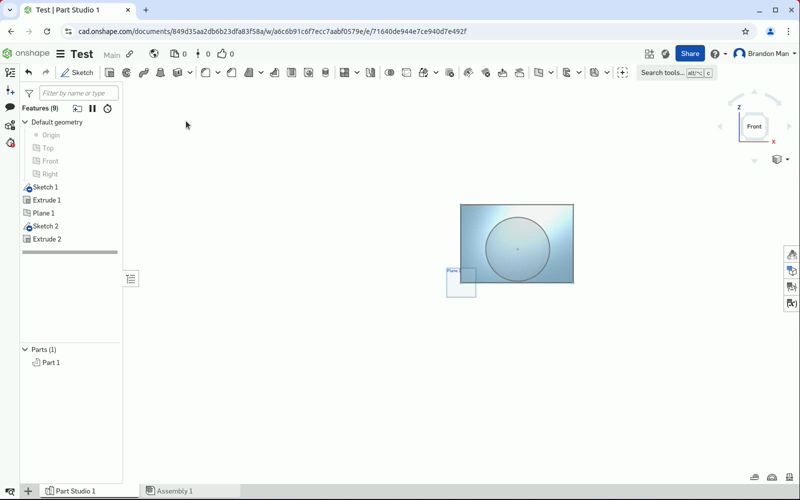
key(shift+7)
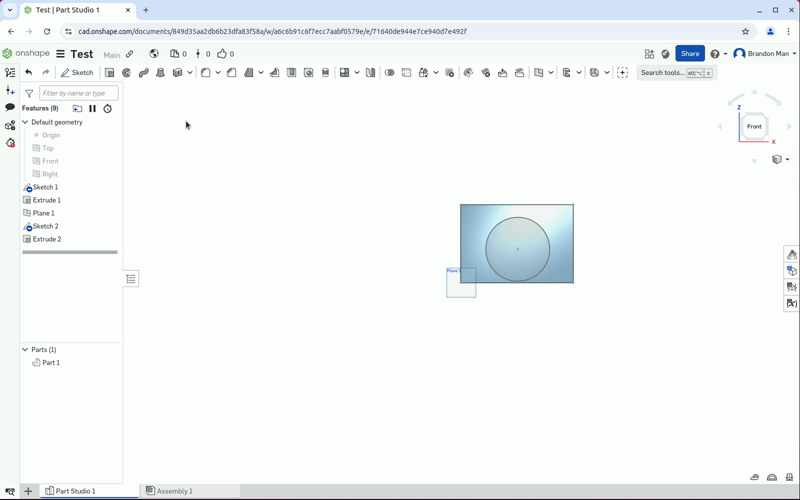
key(left, 2)
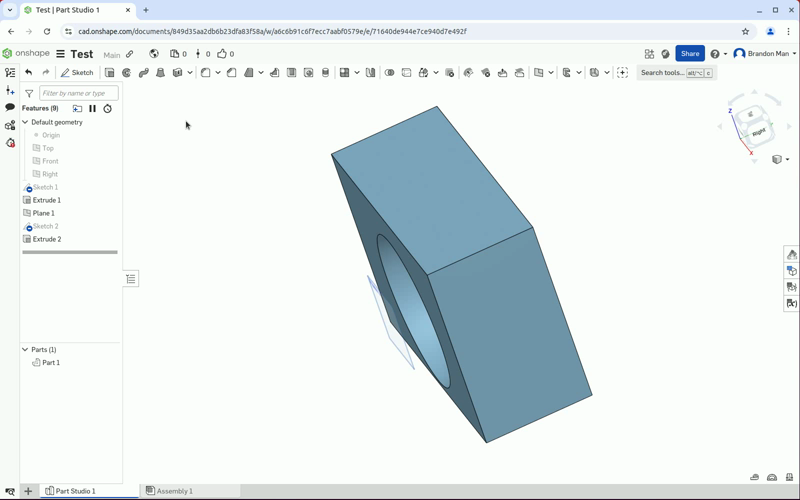
key(down, 2)
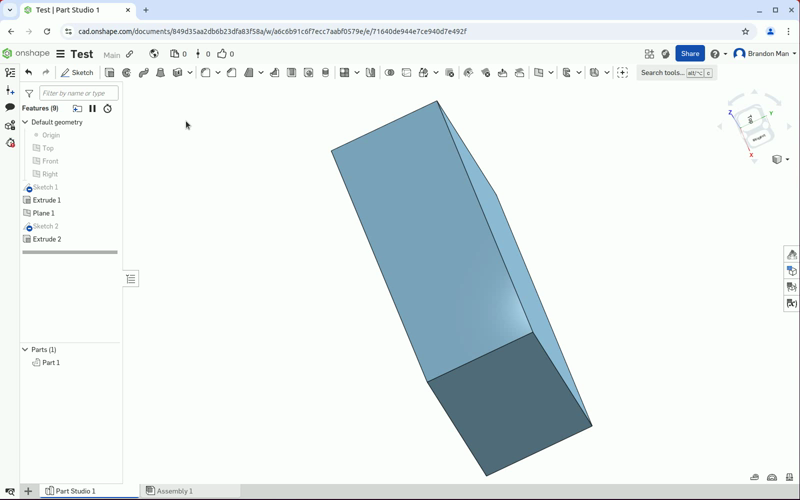
key(up, 2)
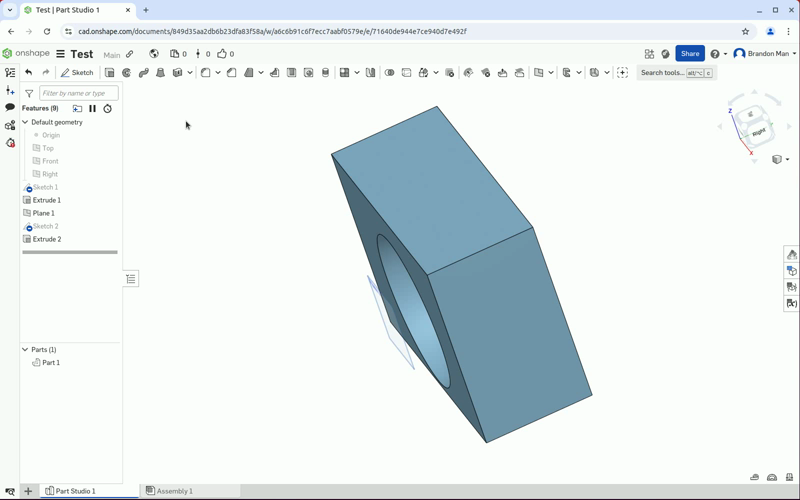
key(right, 2)
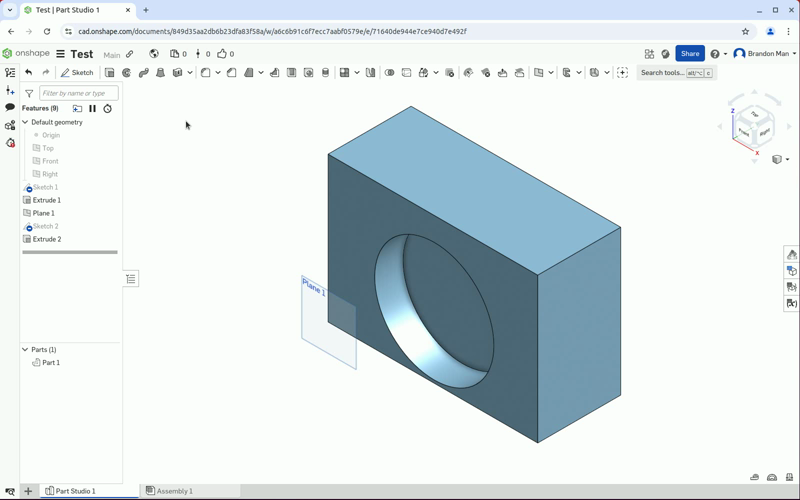
mouse_move(73, 189)
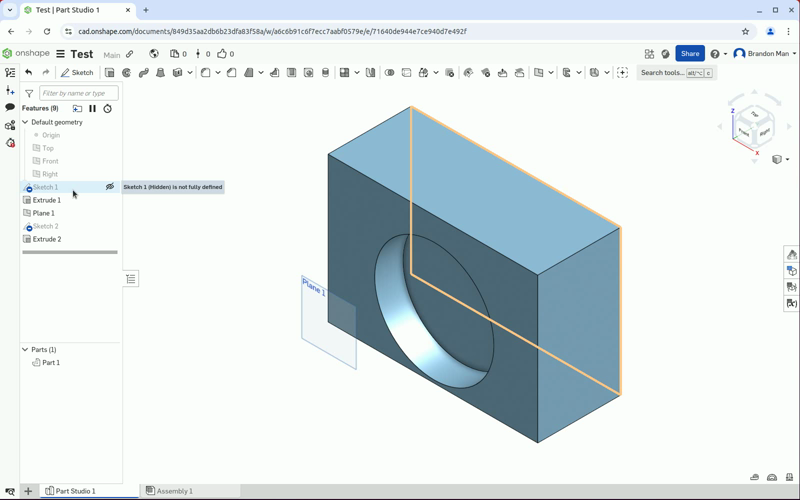
click(73, 189)